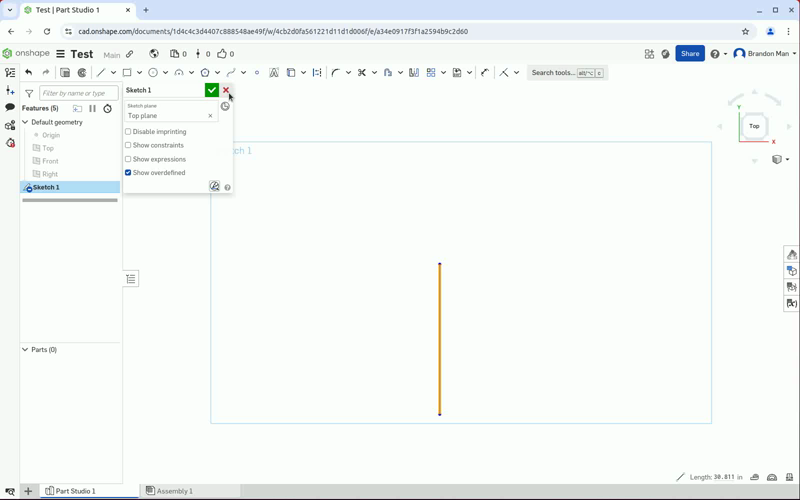
key(shift+h)
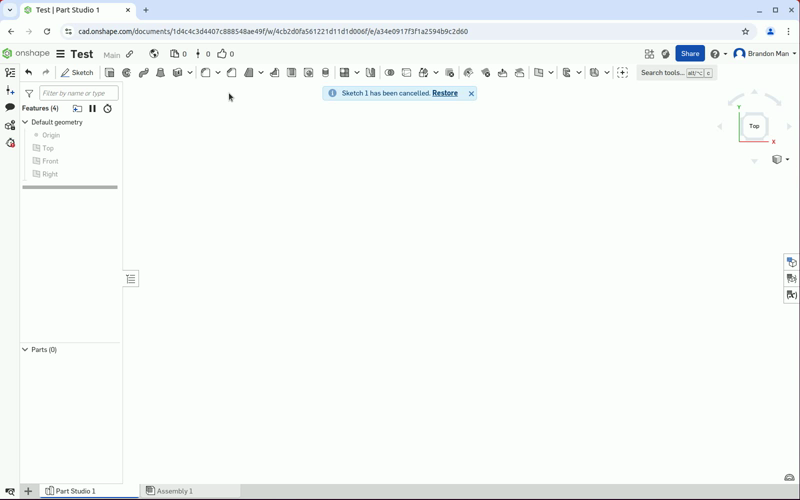
mouse_move(73, 352)
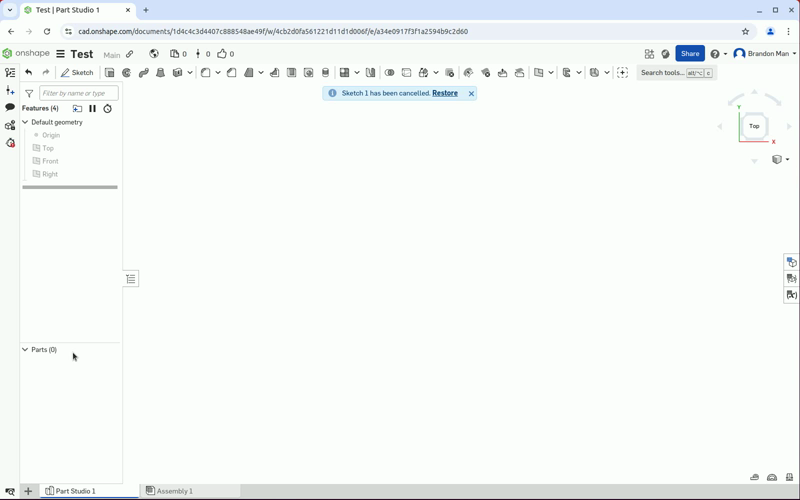
key(y)
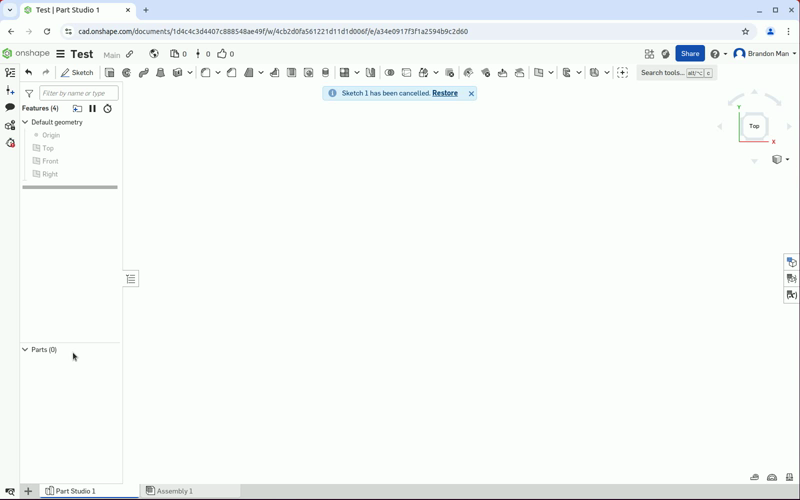
key(shift+p)
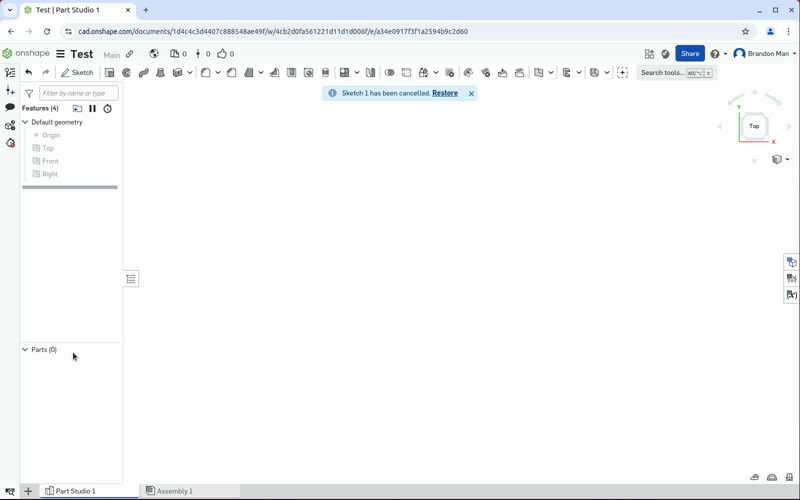
key(space)
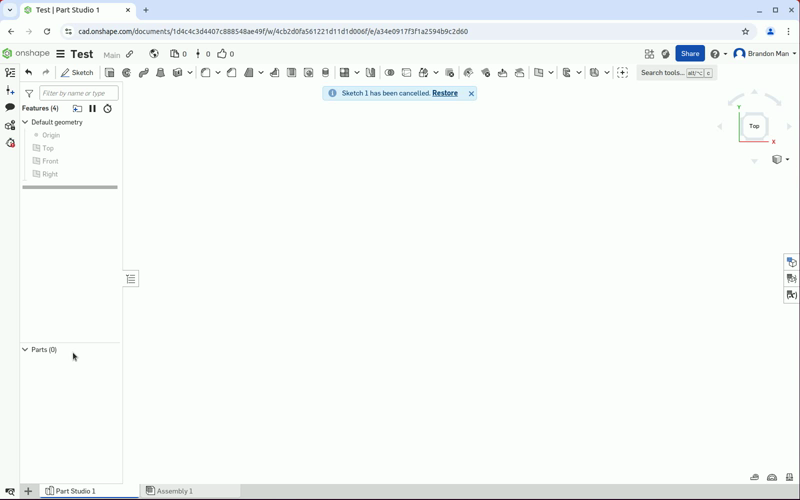
key_down(shift)
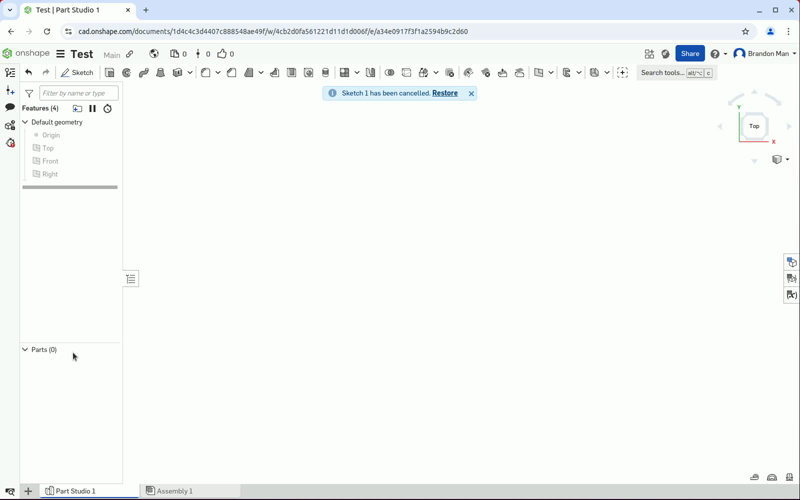
key(up)
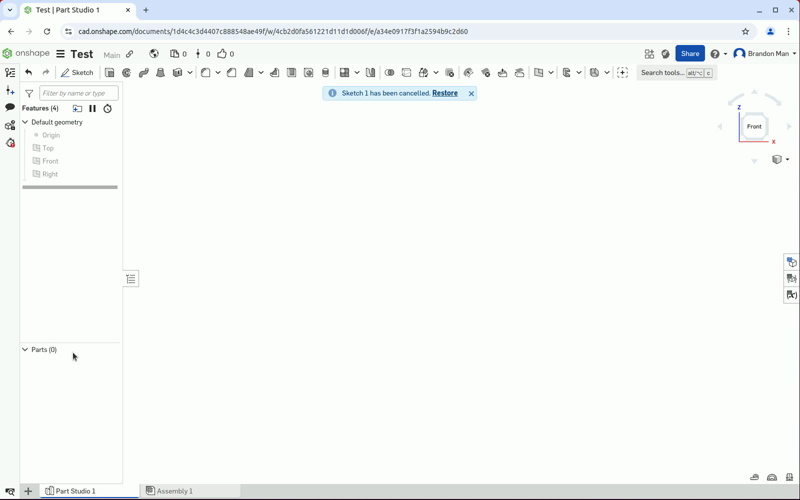
key_up(shift)
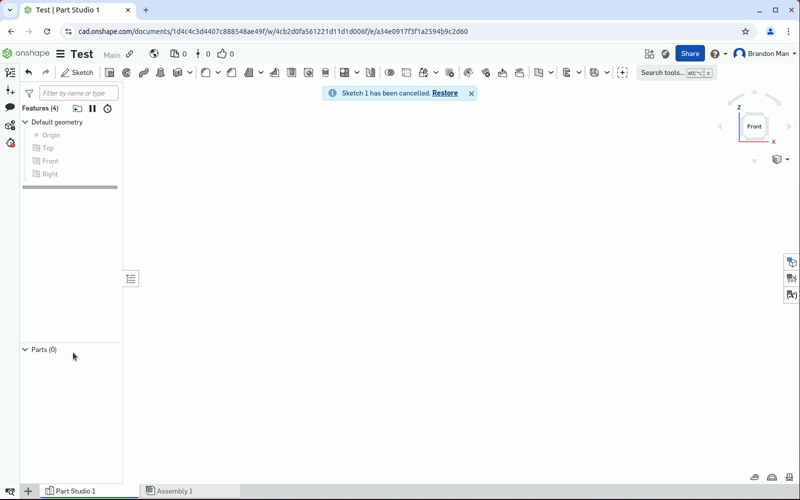
mouse_move(73, 352)
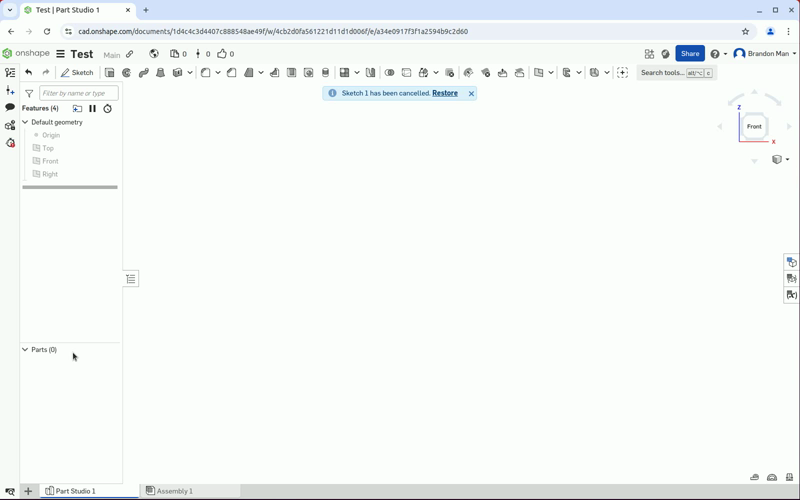
key(shift+y)
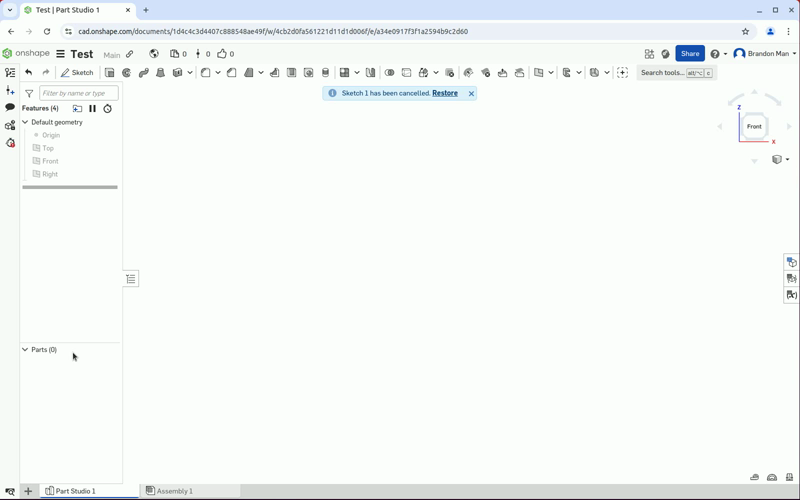
key(shift+s)
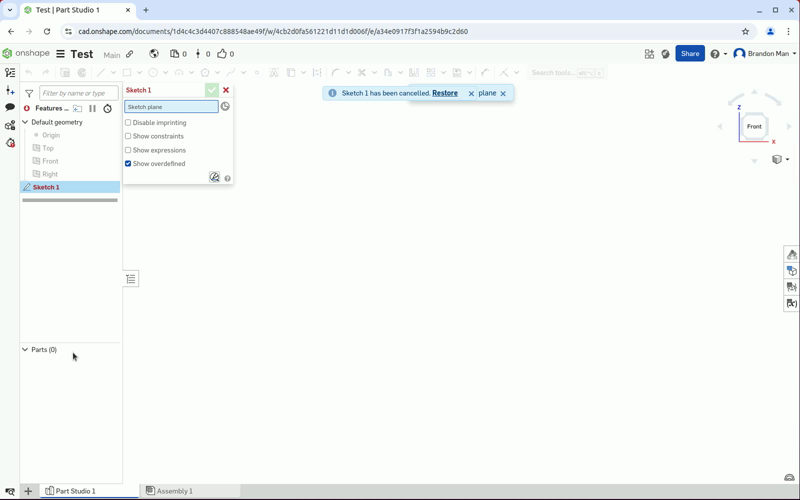
mouse_move(73, 163)
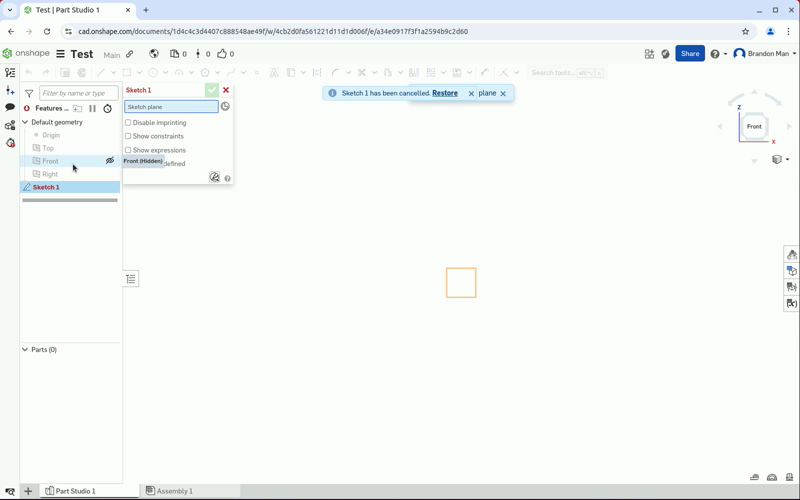
click(73, 163)
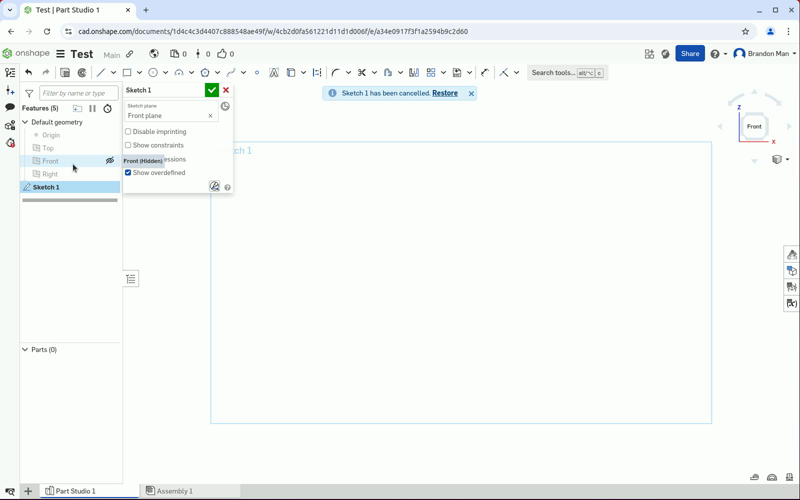
mouse_move(73, 352)
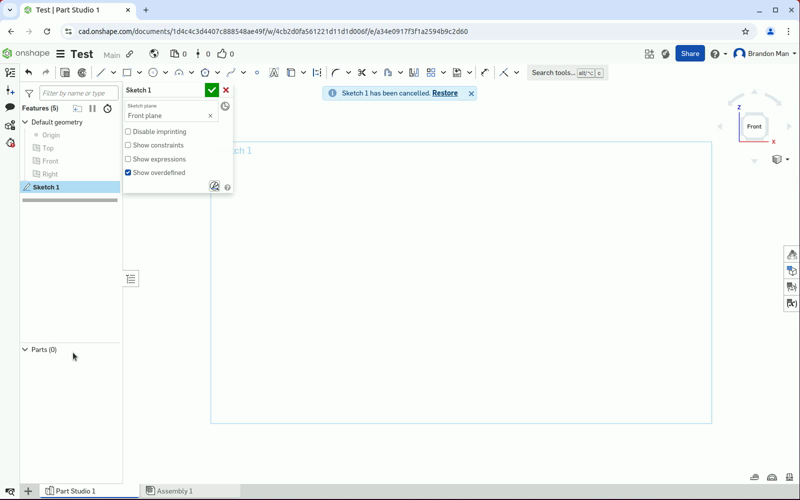
key(y)
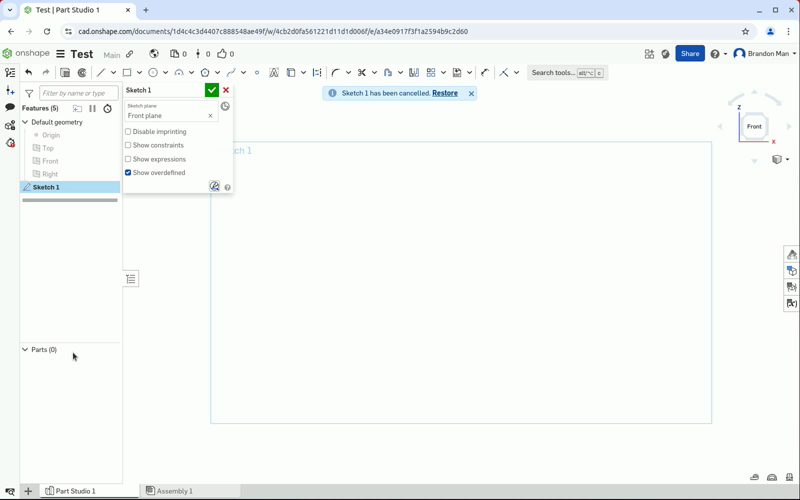
key(l)
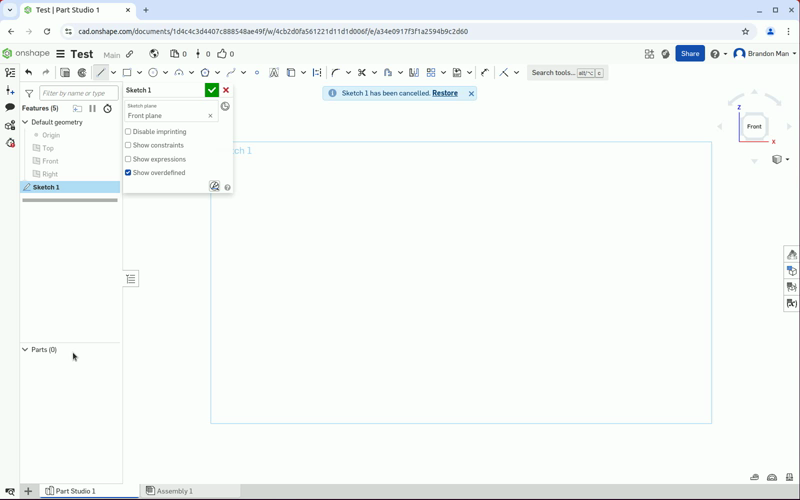
key_down(shift)
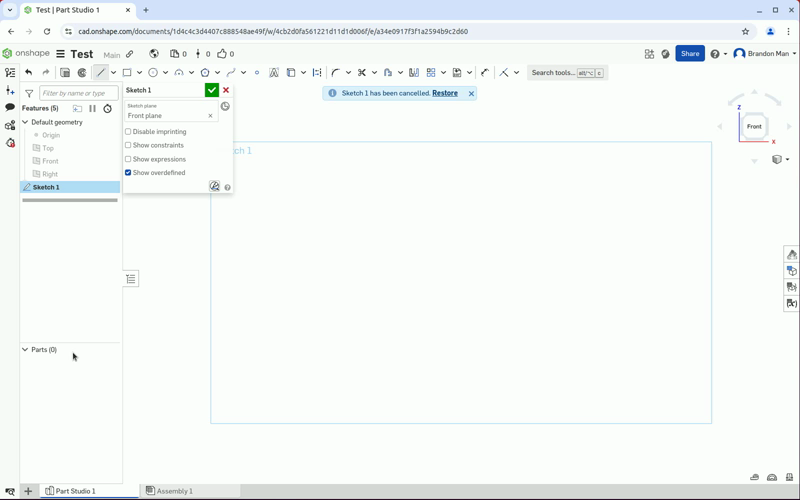
mouse_move(348, 376)
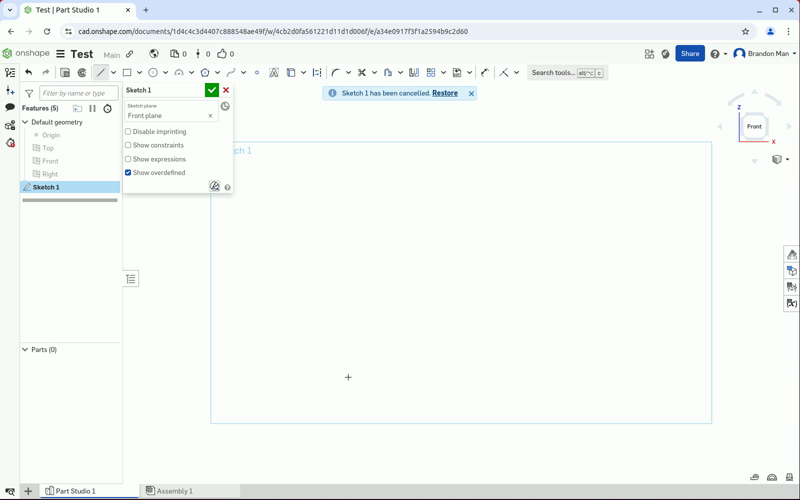
click(348, 376)
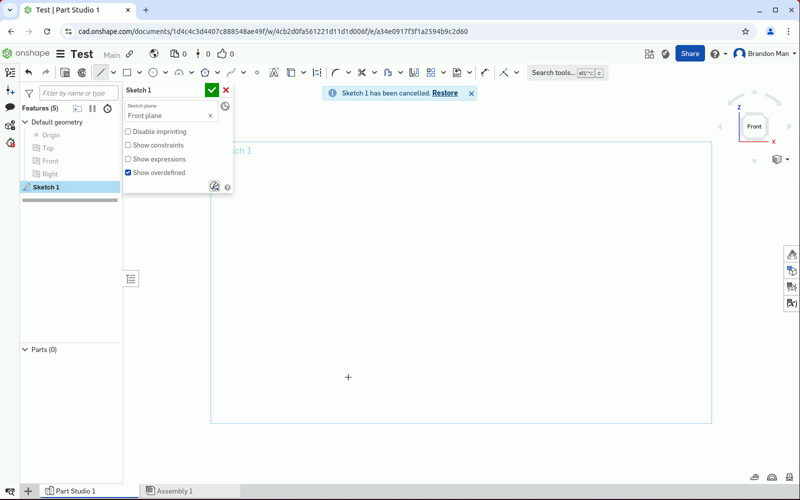
key_up(shift)
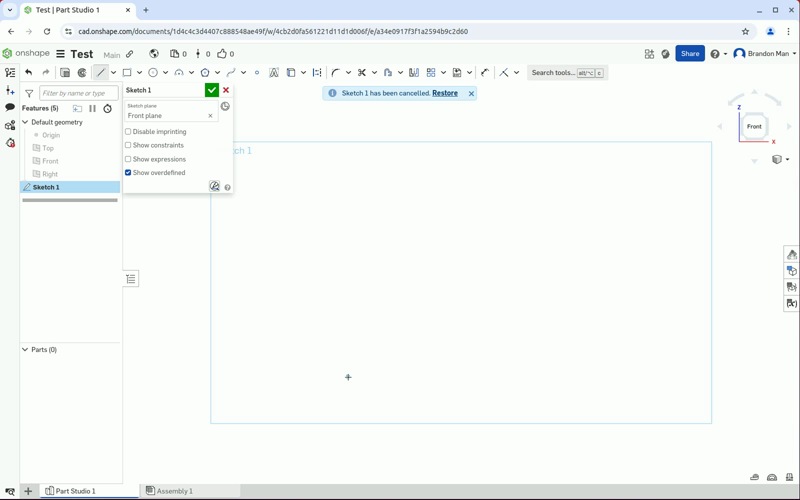
key_down(shift)
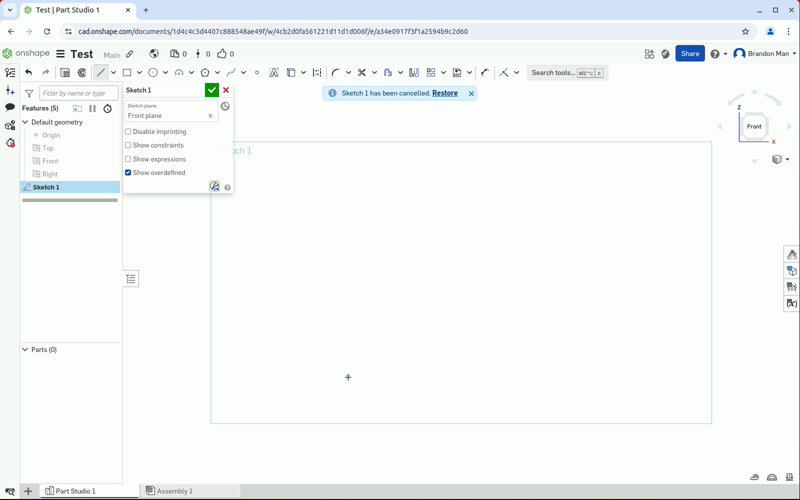
mouse_move(534, 376)
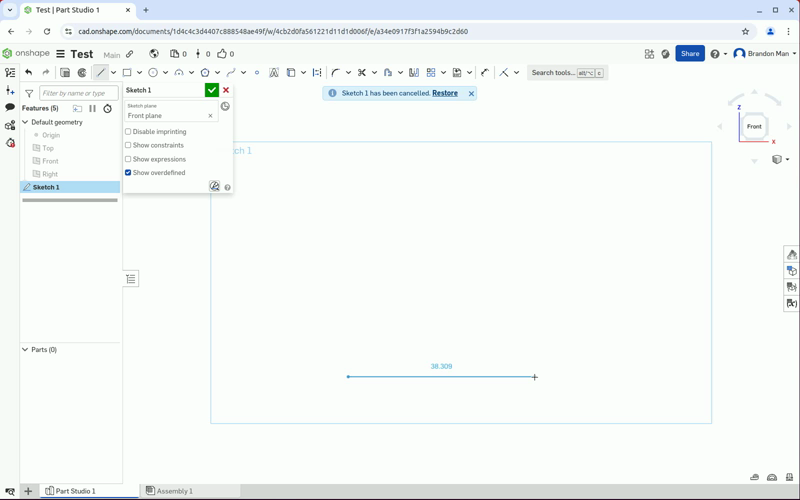
click(534, 376)
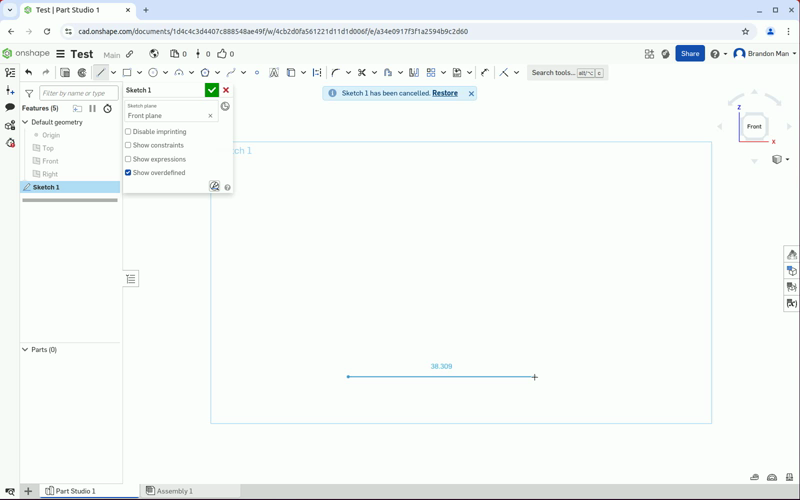
key_up(shift)
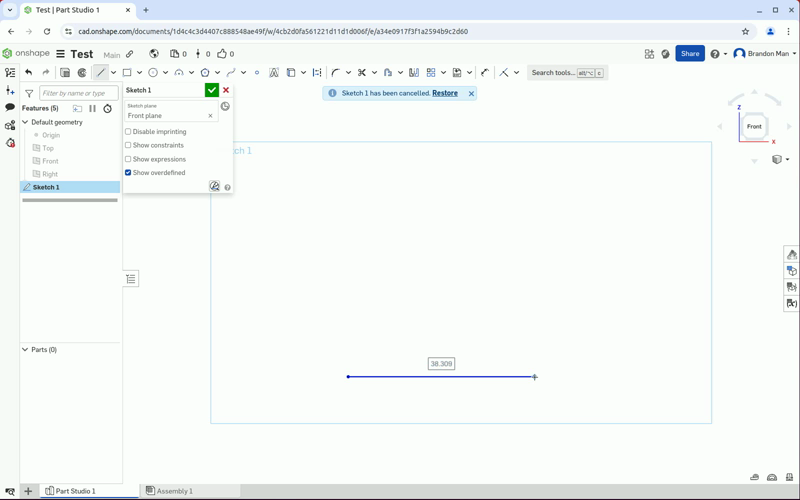
key_down(shift)
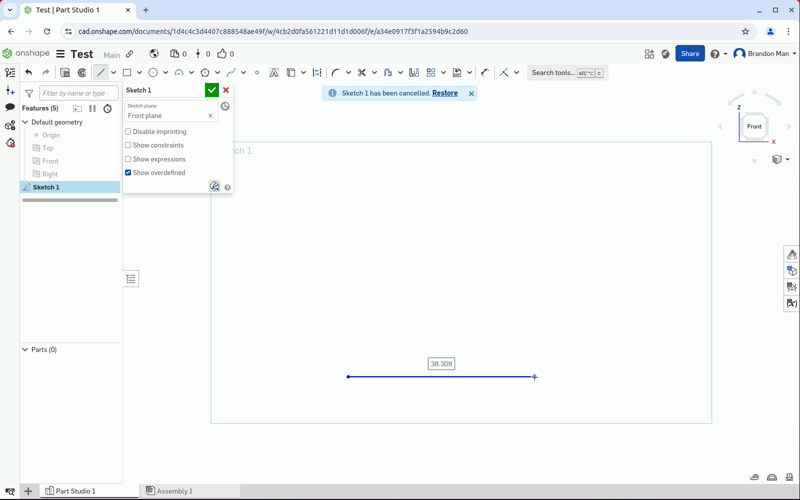
mouse_move(564, 376)
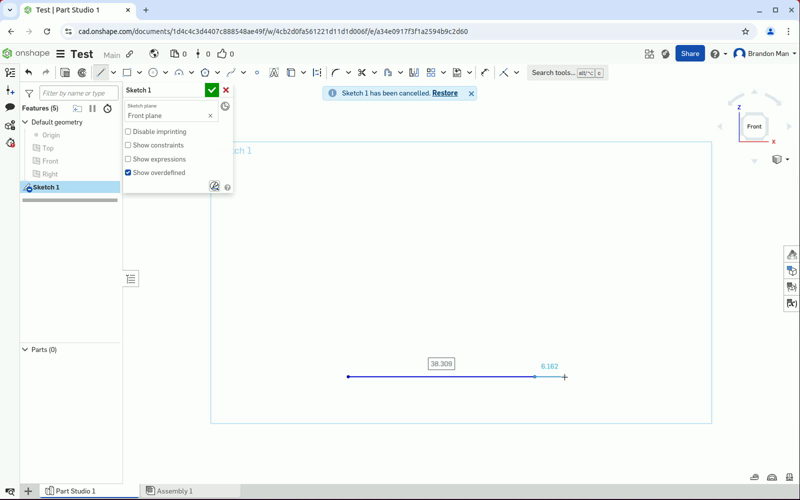
mouse_move(534, 321)
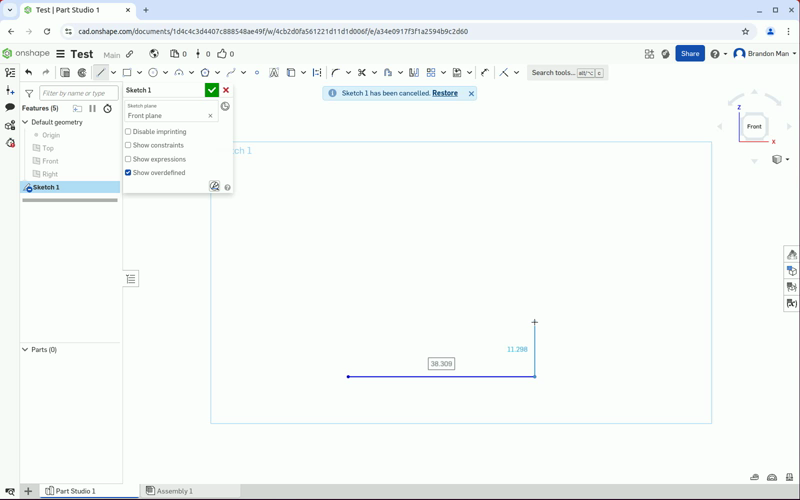
click(534, 321)
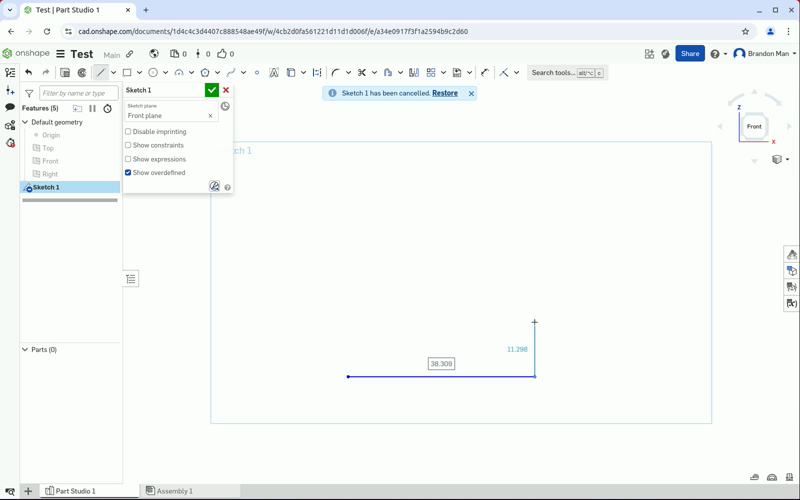
key_up(shift)
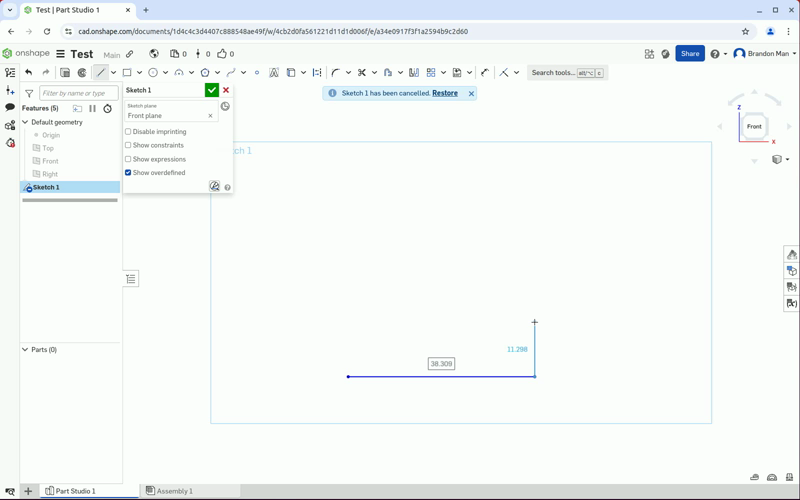
key_down(shift)
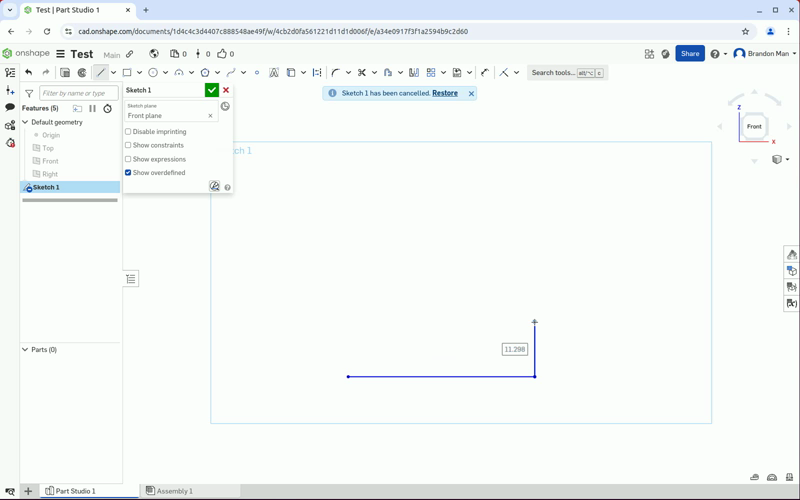
mouse_move(564, 321)
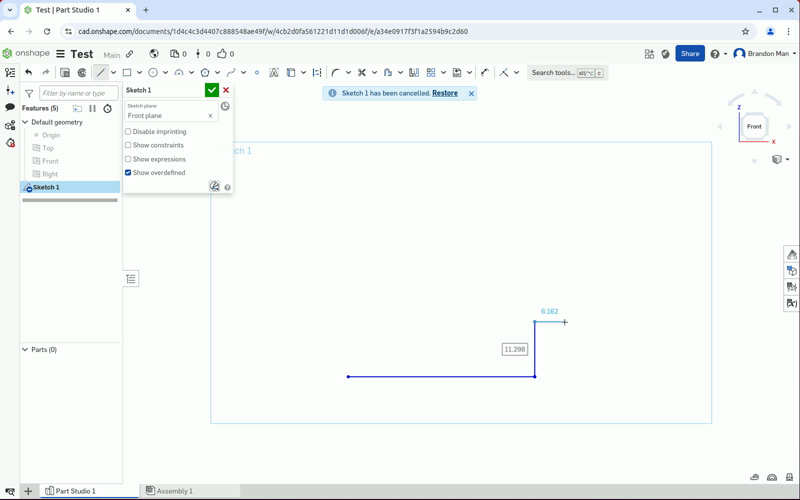
mouse_move(497, 282)
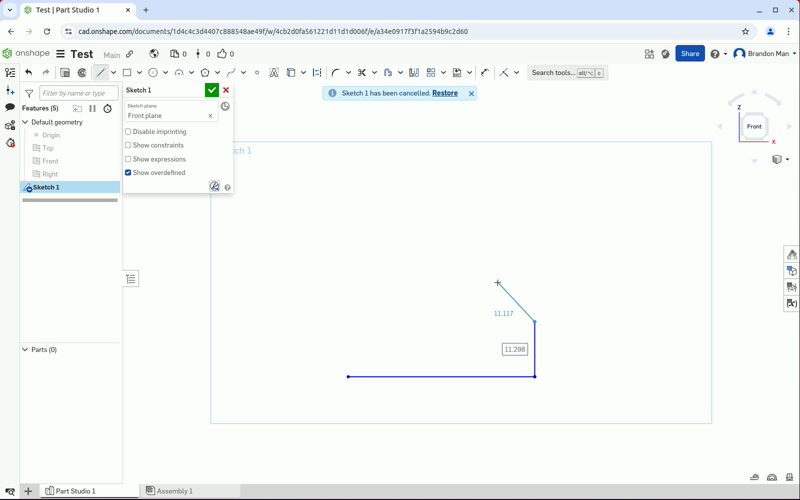
click(497, 282)
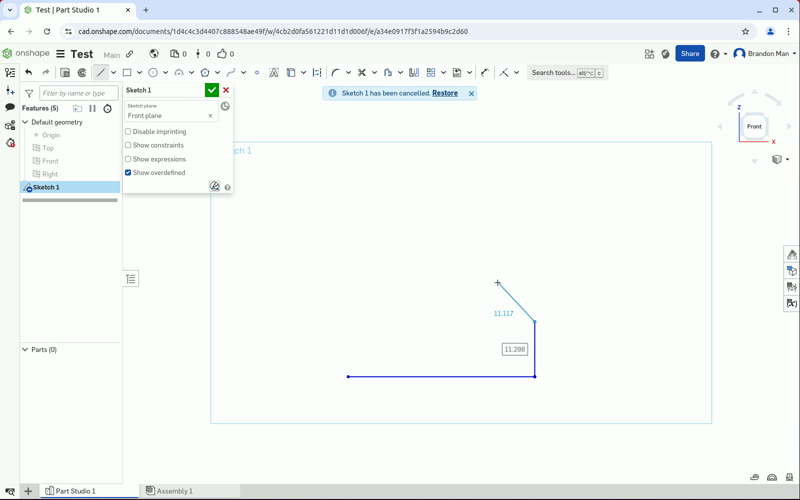
key_up(shift)
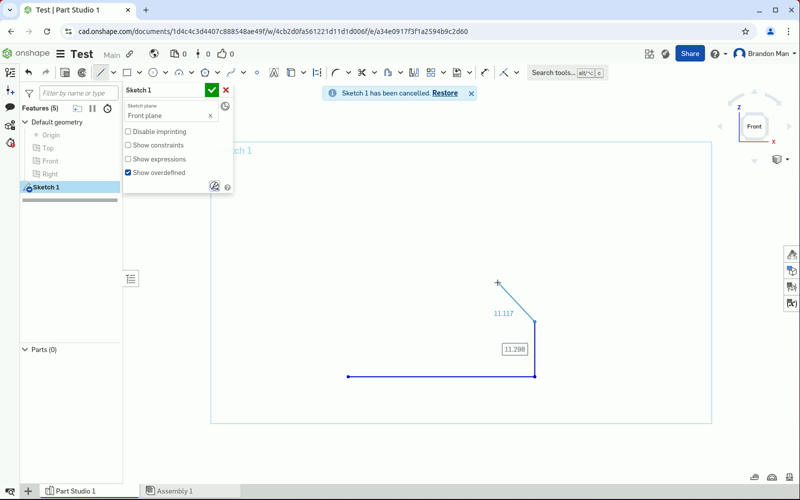
key_down(shift)
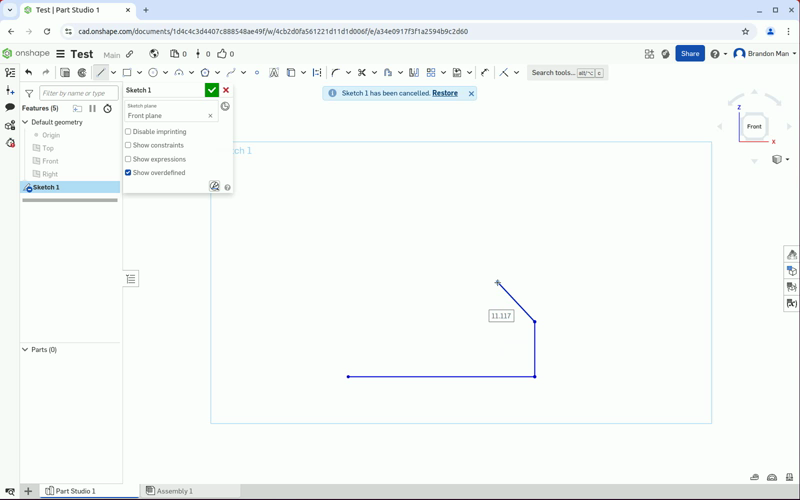
mouse_move(348, 282)
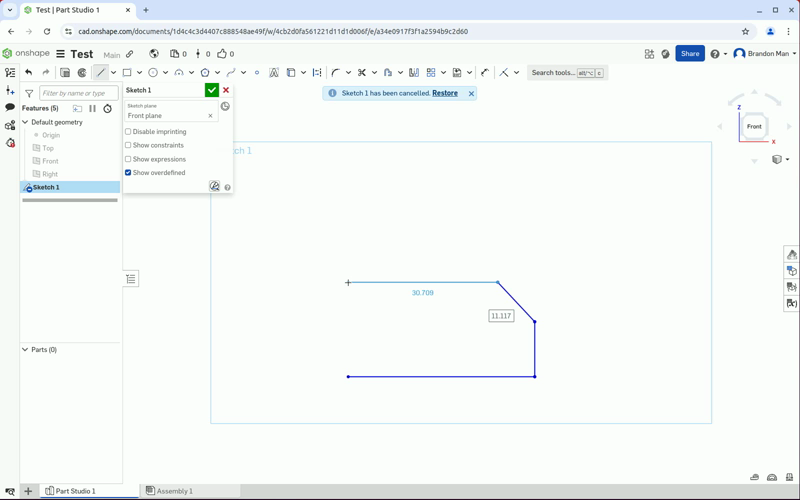
click(348, 282)
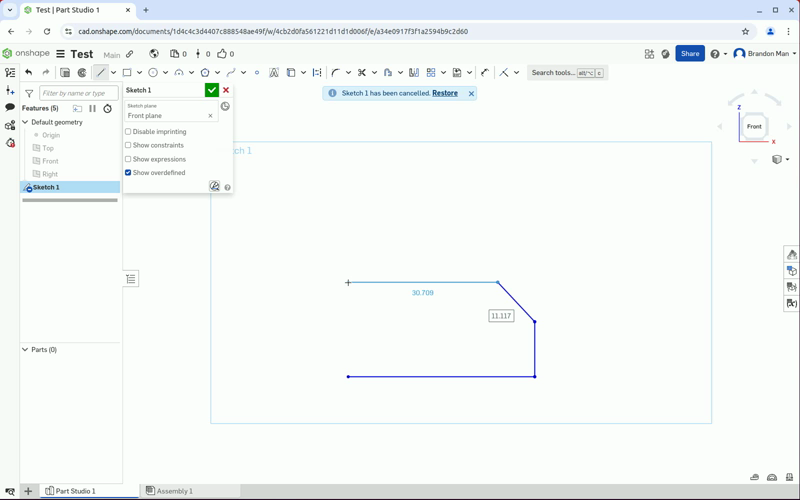
key_up(shift)
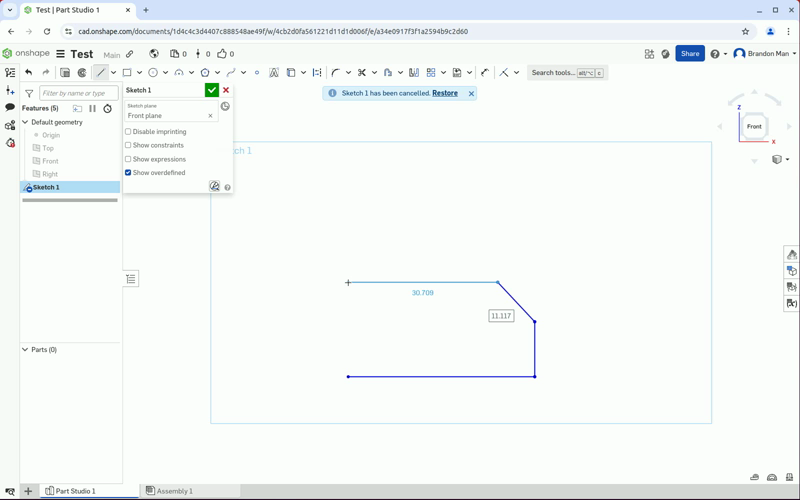
key_down(shift)
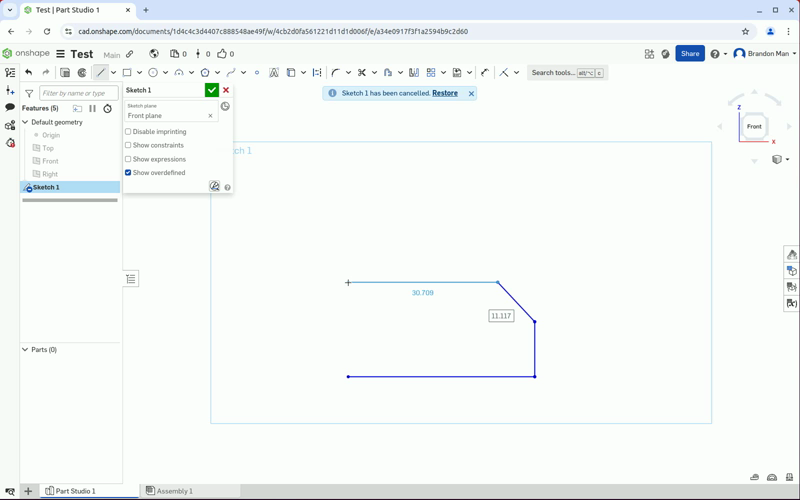
mouse_move(348, 376)
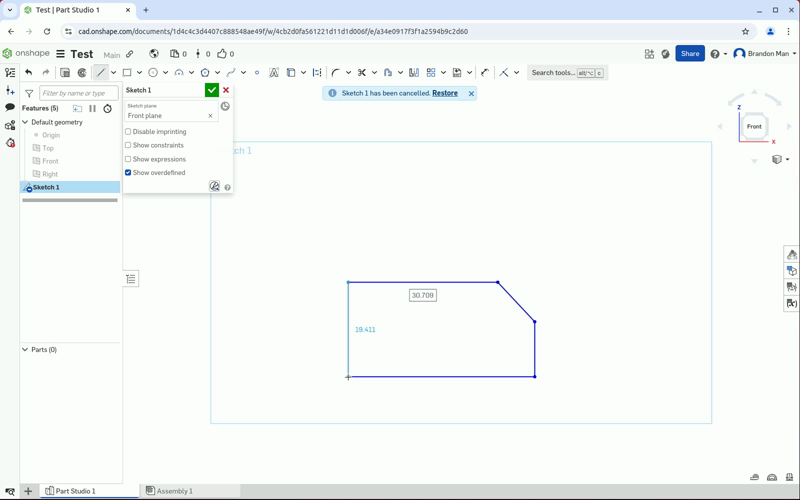
key_up(shift)
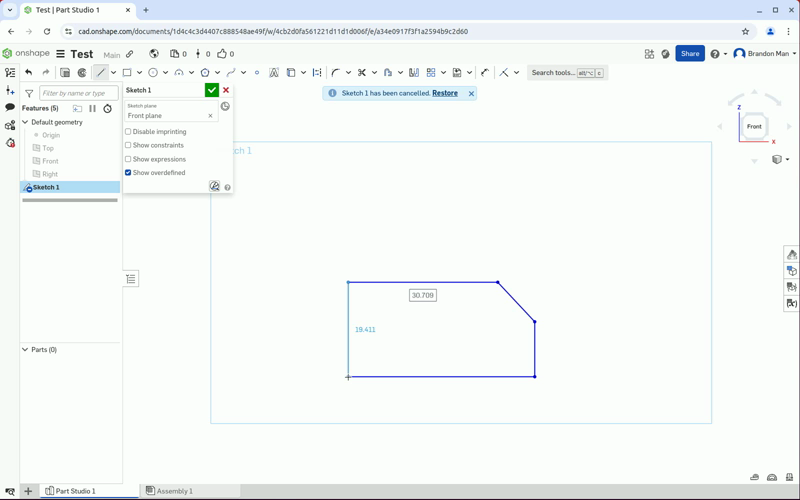
click(348, 376)
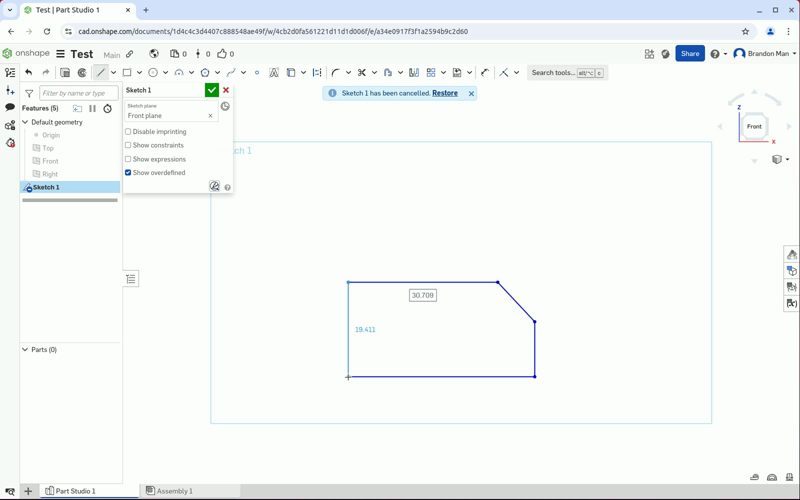
key(esc)
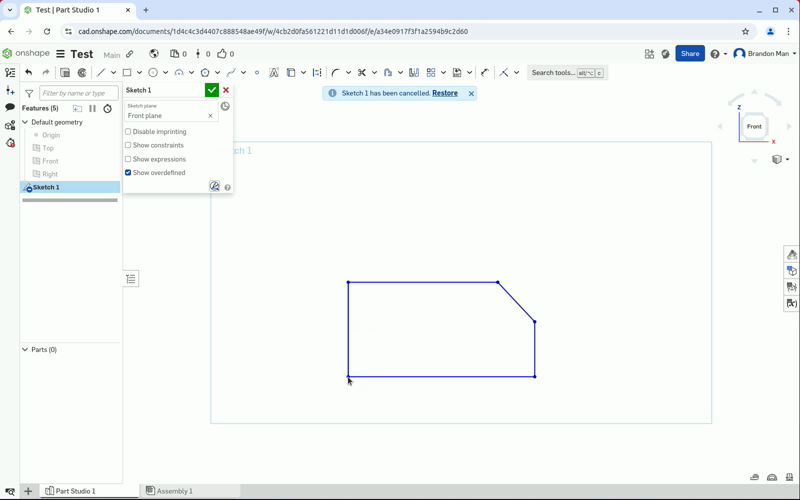
mouse_move(513, 344)
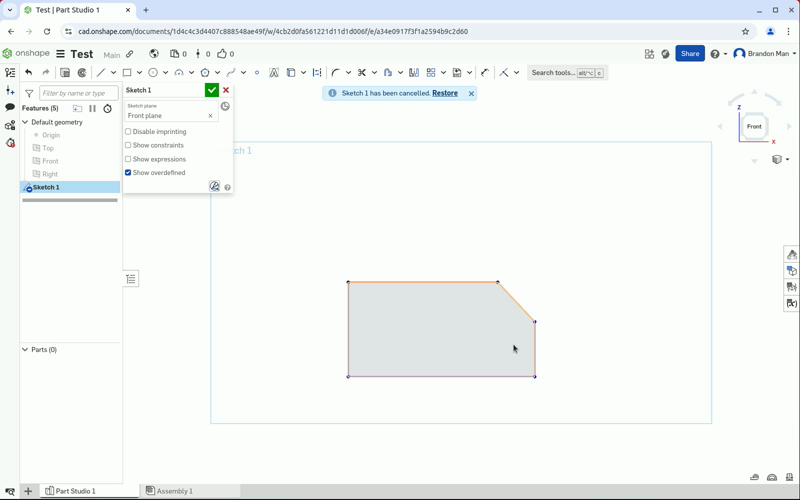
click(513, 344)
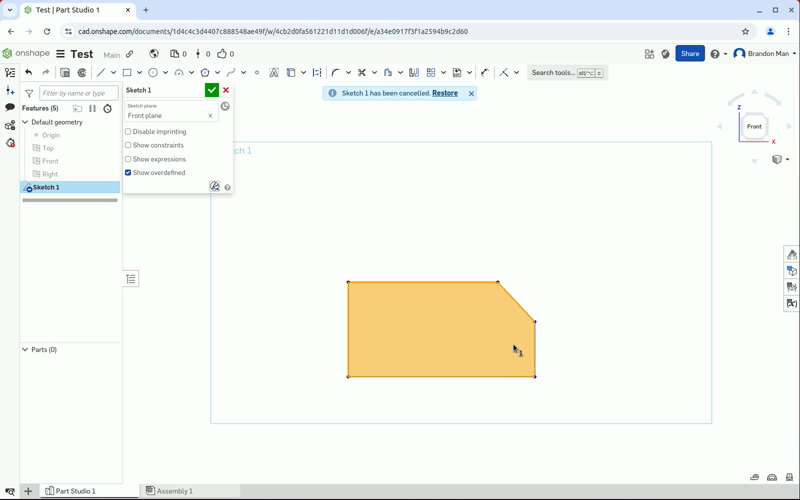
mouse_move(73, 352)
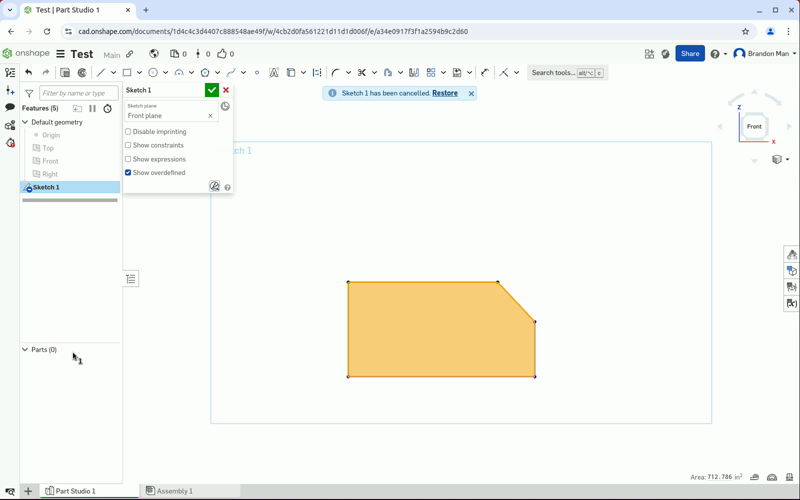
key(shift+y)
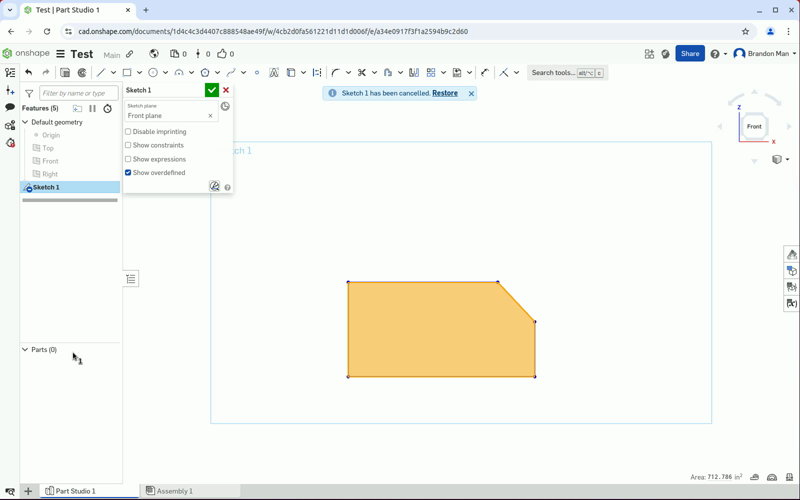
key(shift+e)
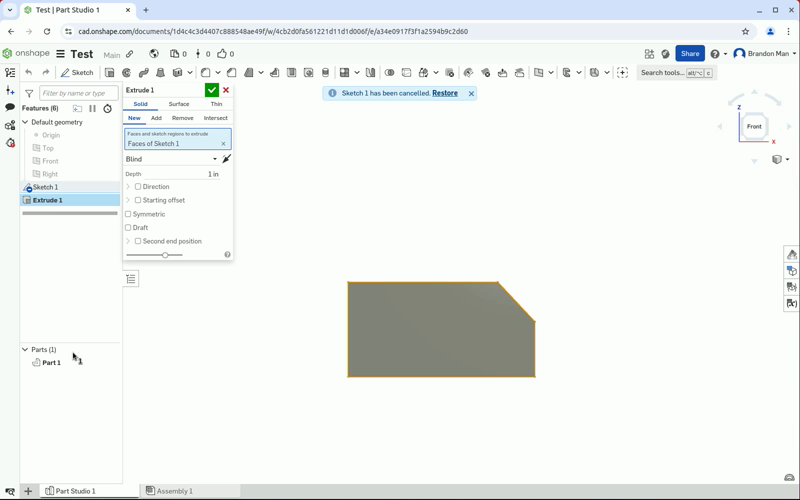
mouse_move(143, 106)
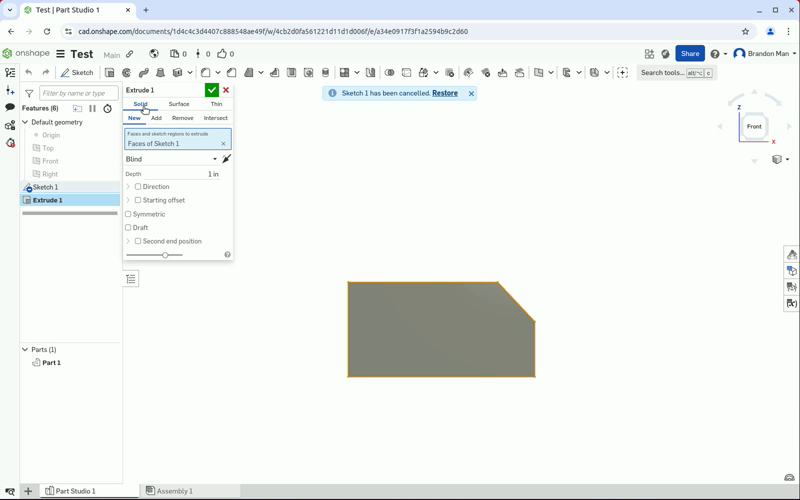
click(143, 106)
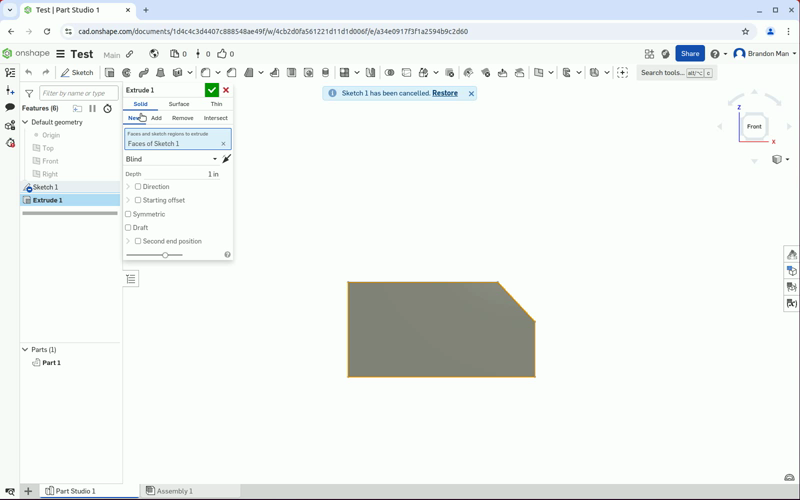
mouse_move(137, 120)
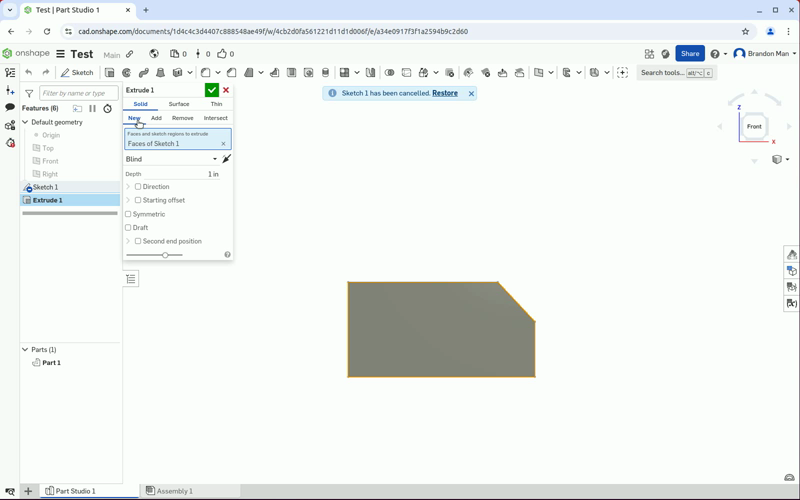
click(137, 120)
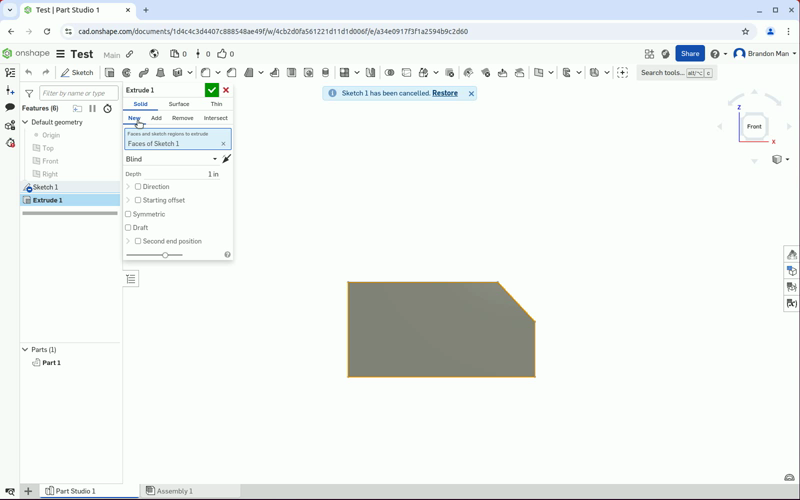
key(tab, 4)
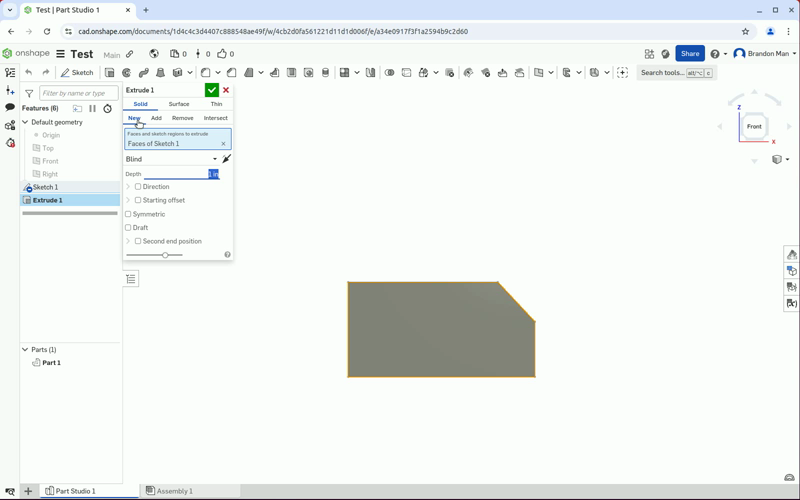
text(5.777)
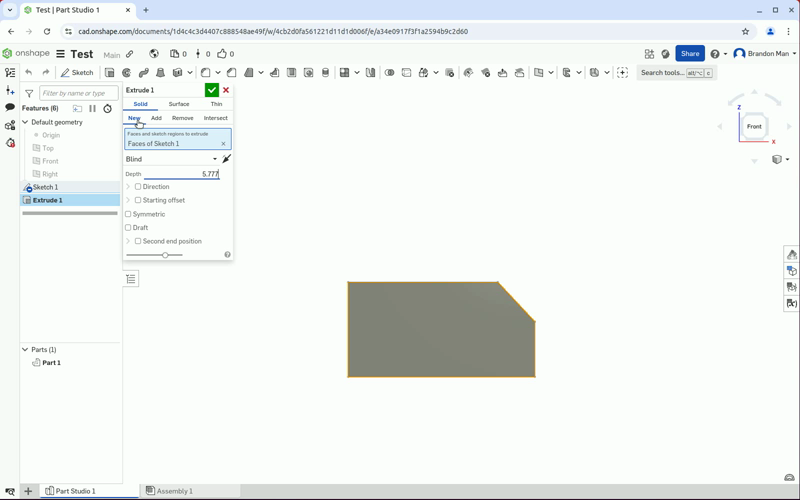
key(enter)
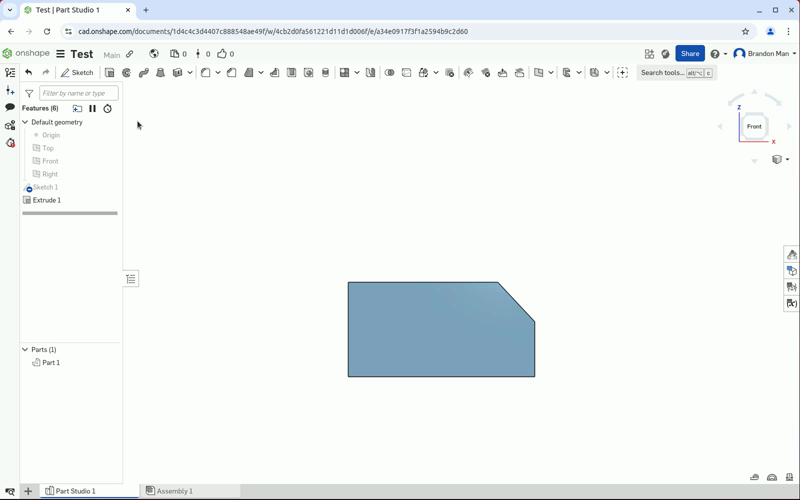
key(shift+h)
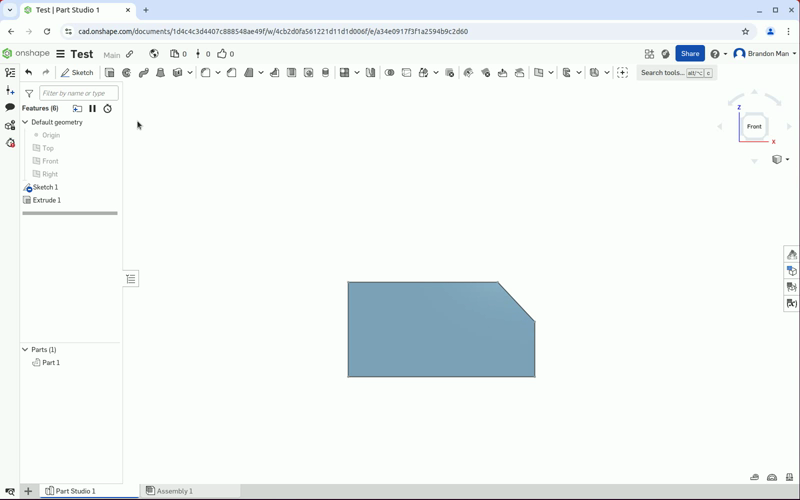
key(shift+h)
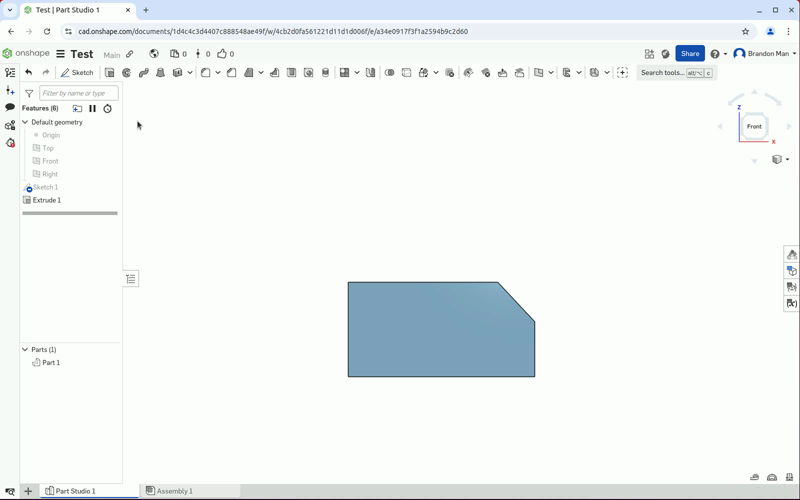
mouse_move(73, 189)
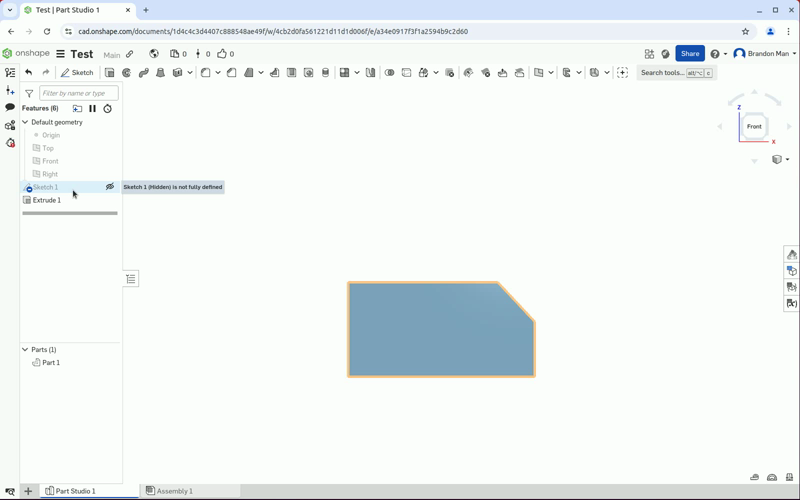
click(73, 189)
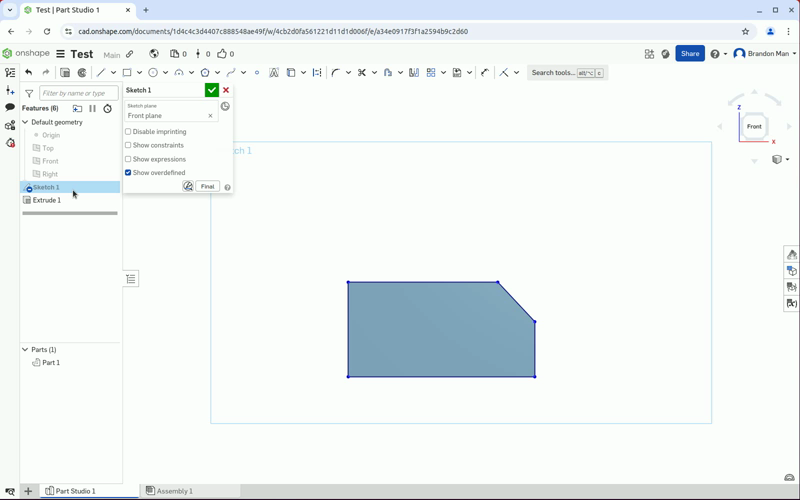
mouse_move(229, 92)
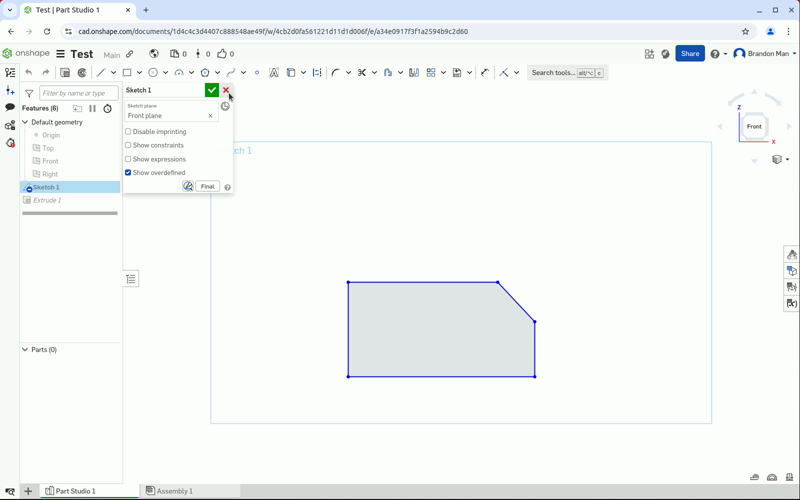
click(229, 92)
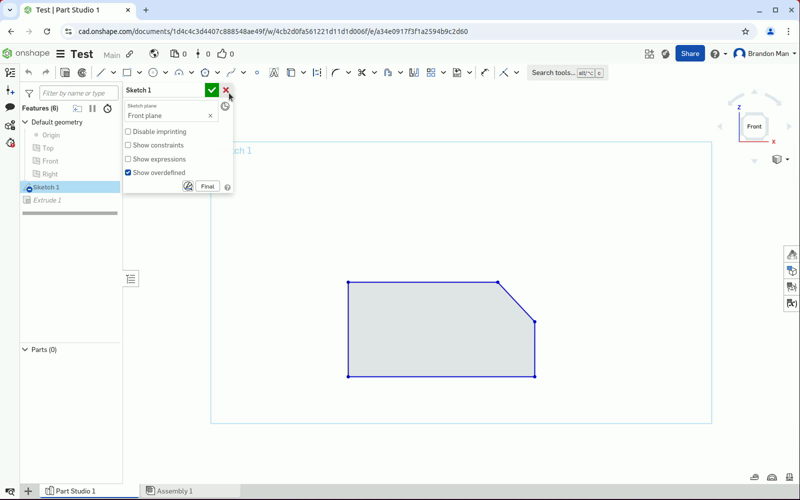
key(shift+s)
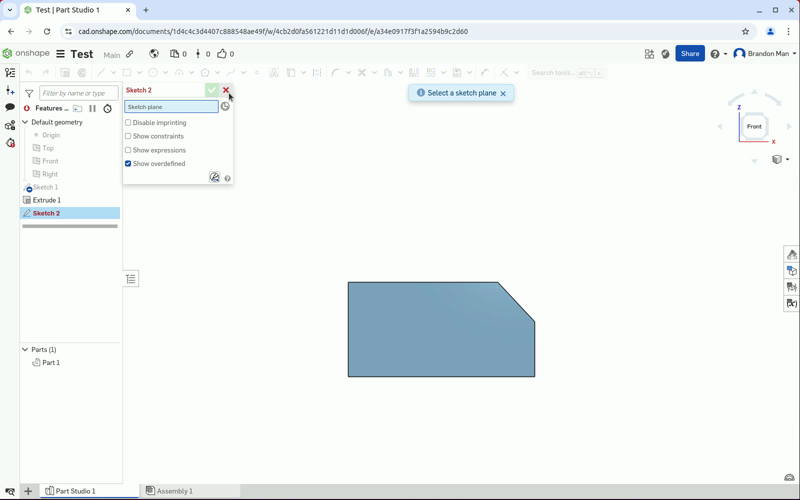
mouse_move(73, 163)
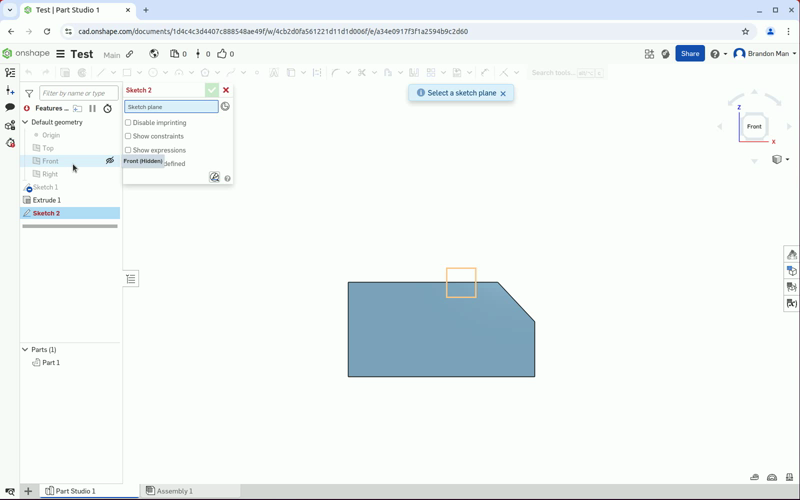
click(73, 163)
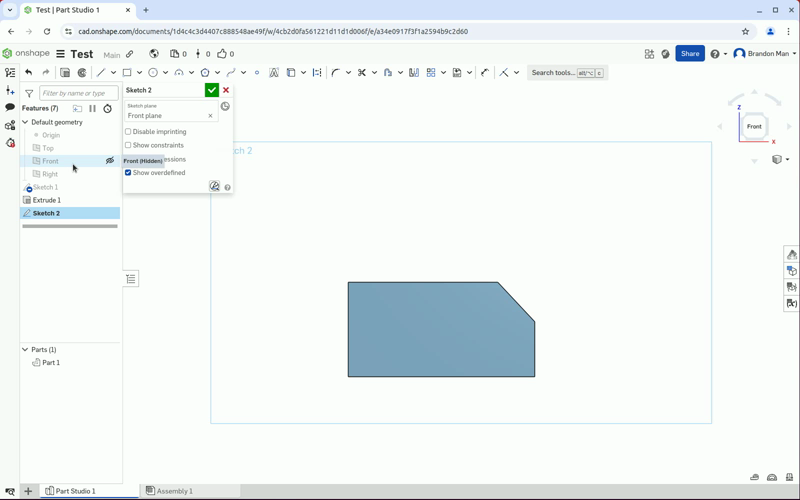
mouse_move(73, 352)
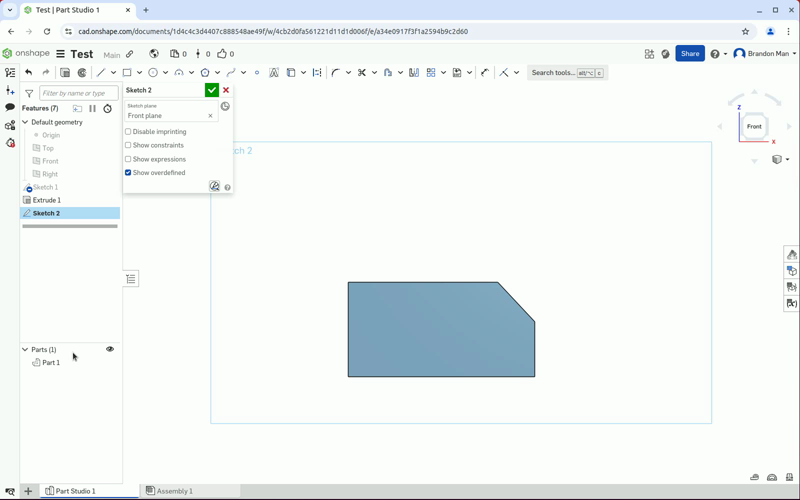
key(y)
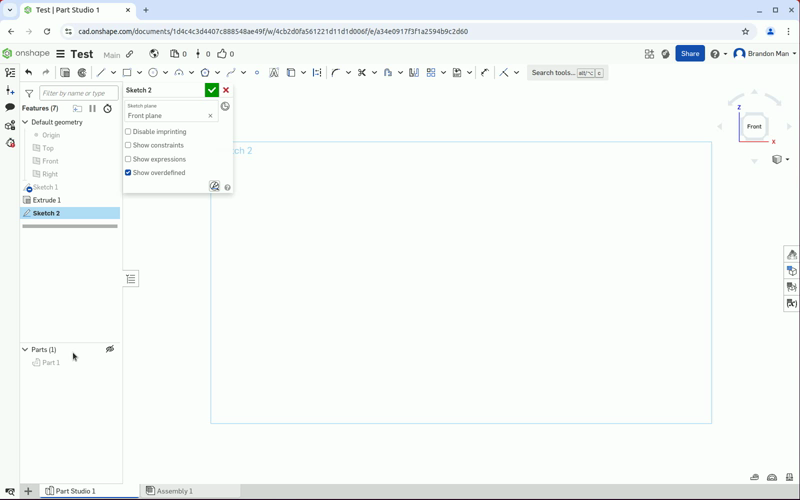
key(l)
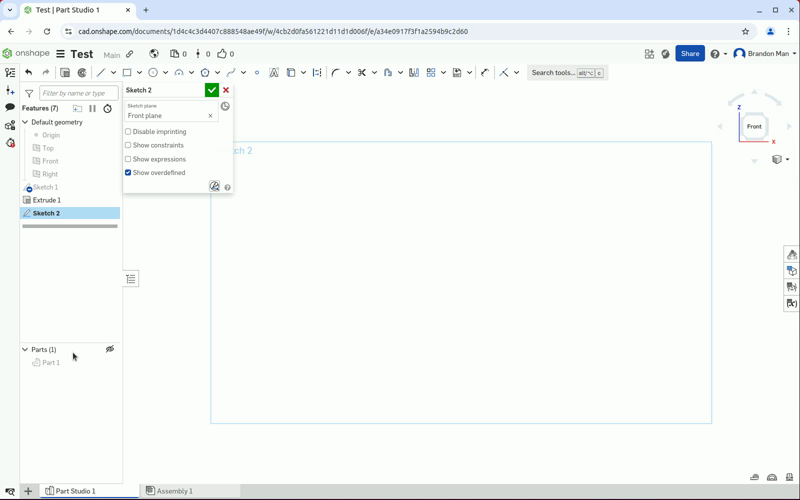
key_down(shift)
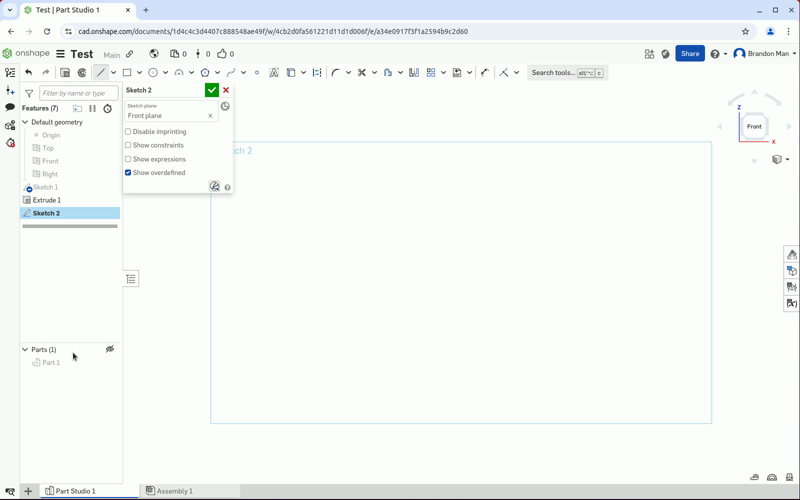
mouse_move(348, 376)
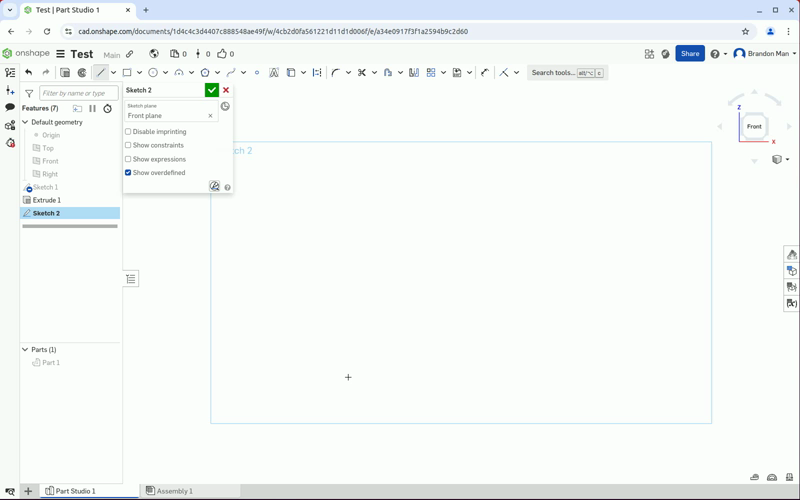
click(348, 376)
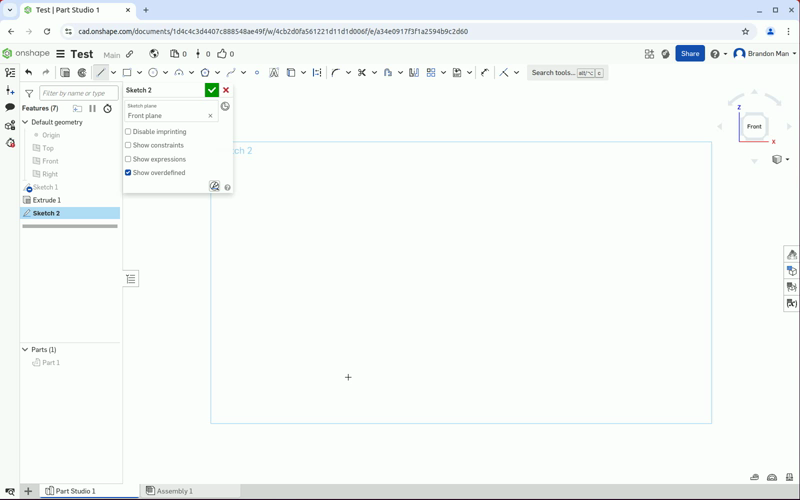
key_up(shift)
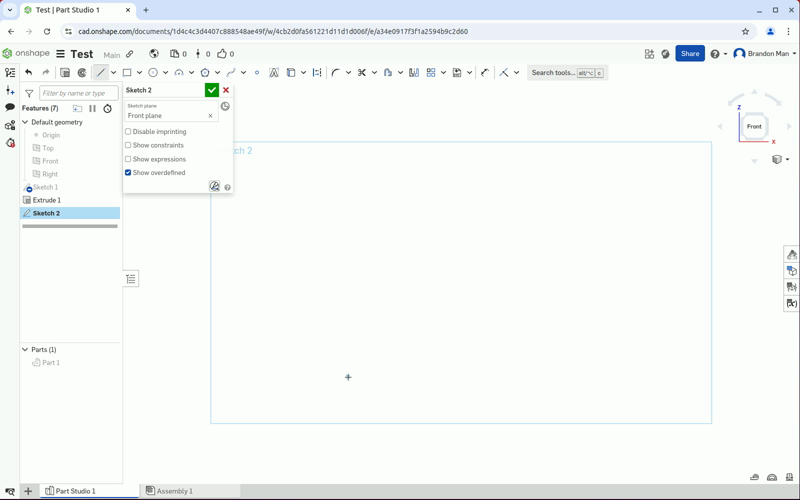
key_down(shift)
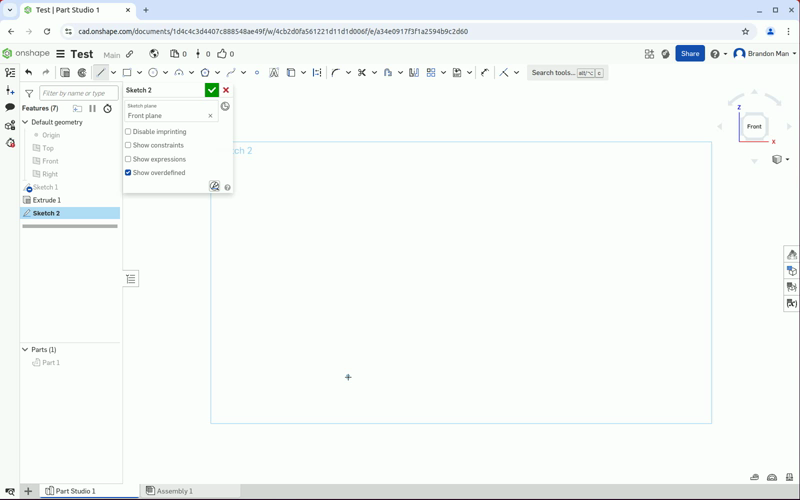
mouse_move(479, 376)
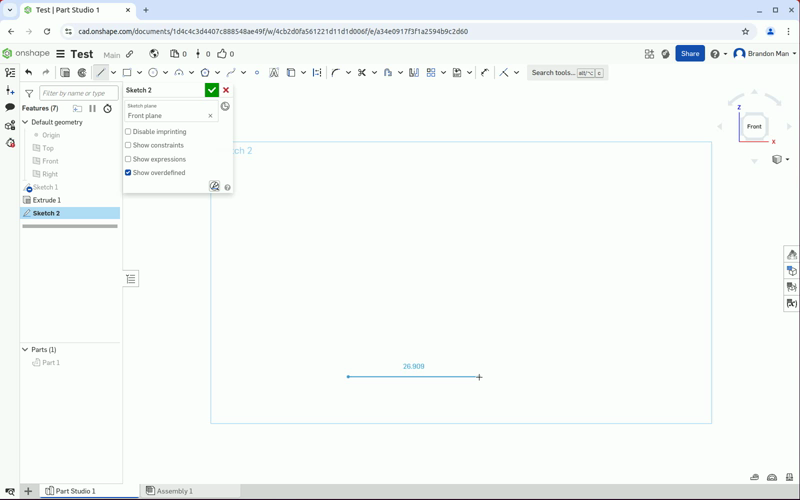
click(479, 376)
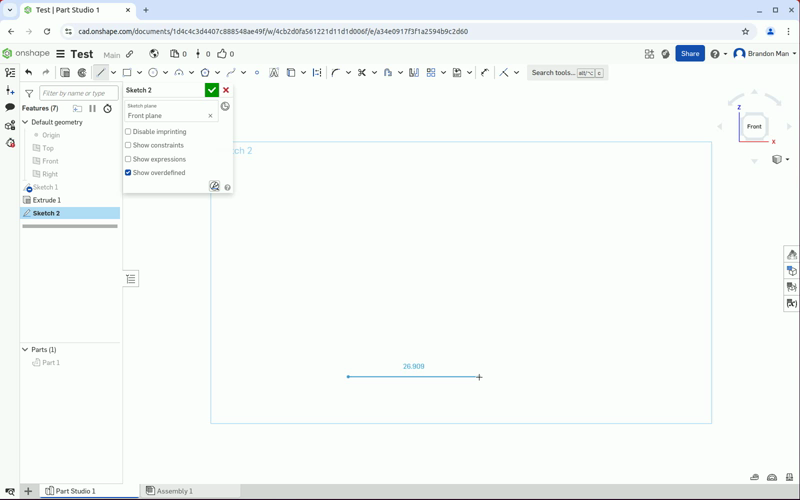
key_up(shift)
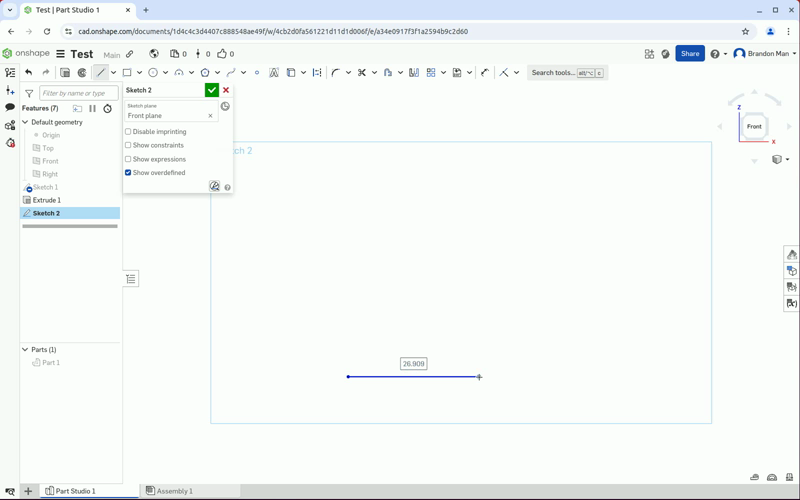
key_down(shift)
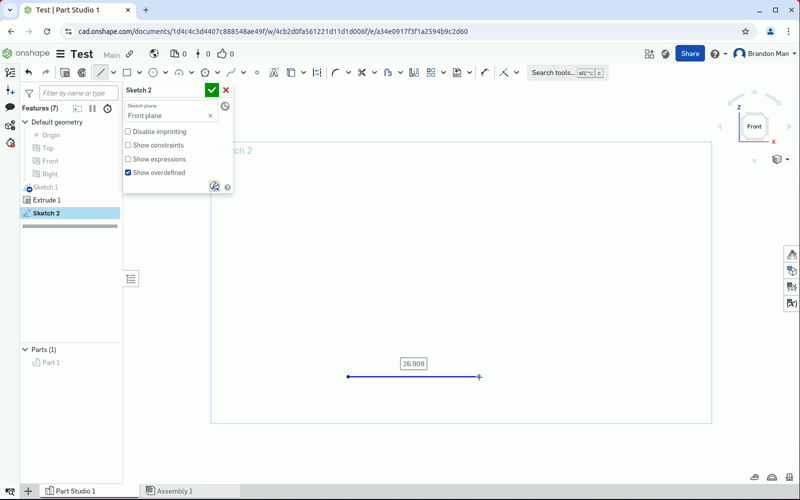
mouse_move(385, 282)
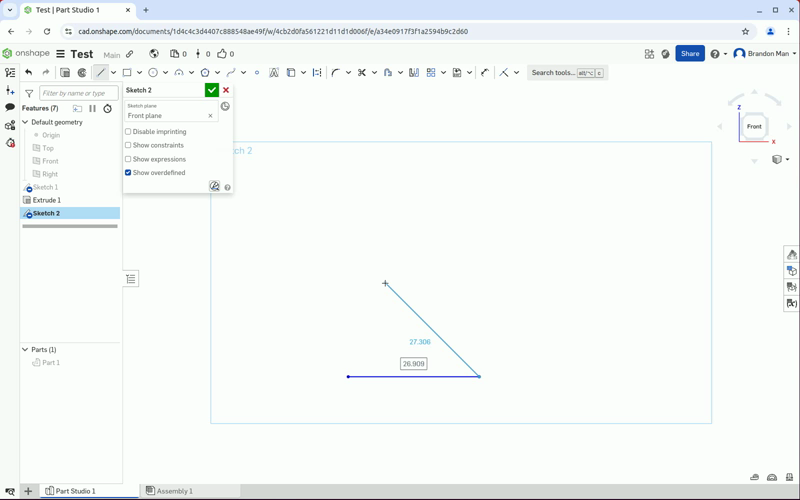
click(385, 282)
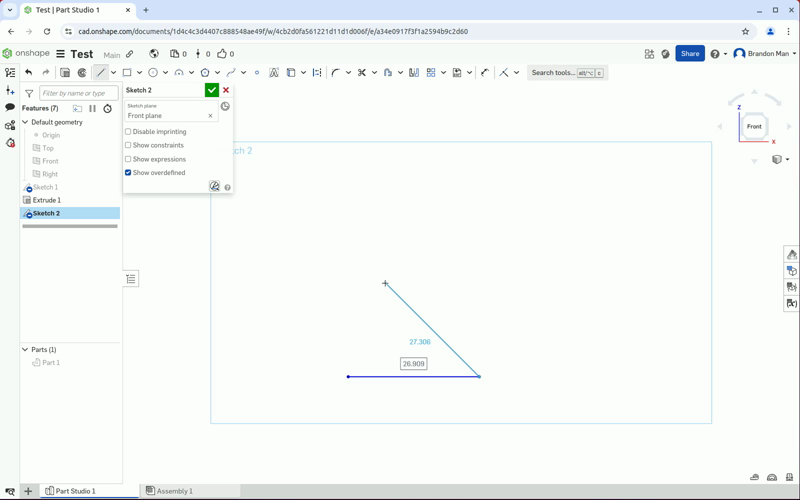
key_up(shift)
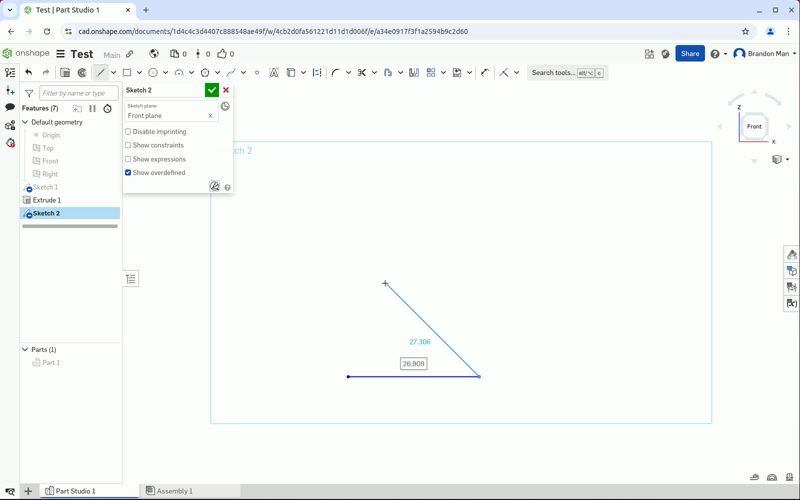
key_down(shift)
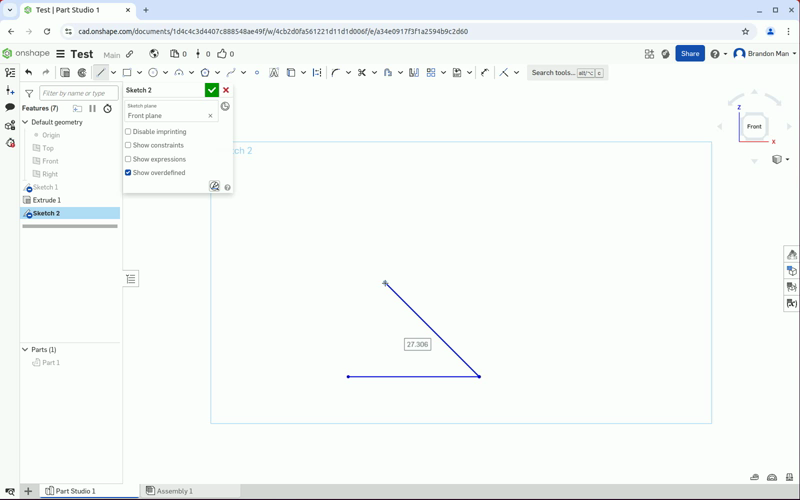
mouse_move(415, 282)
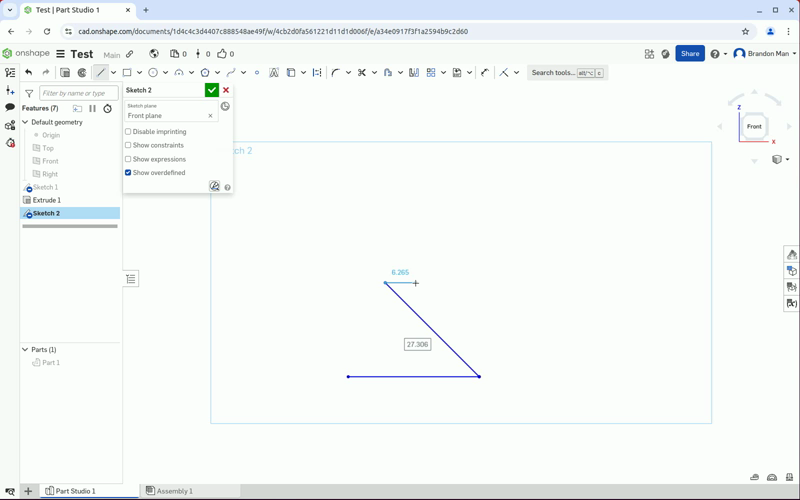
mouse_move(348, 282)
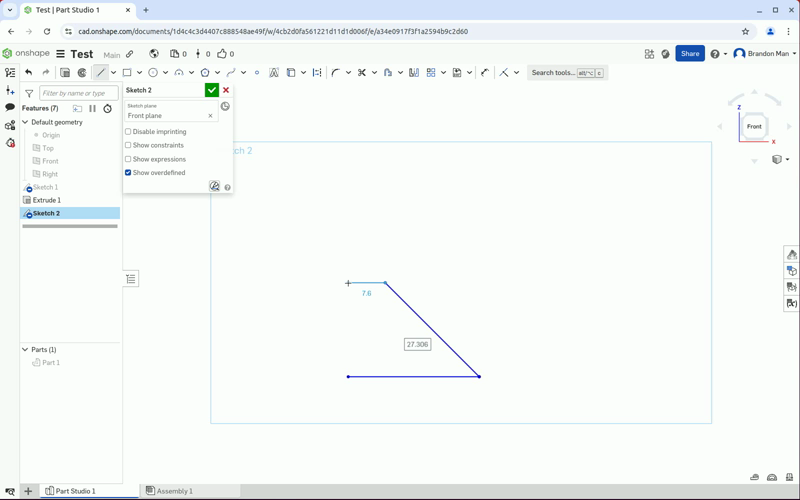
click(348, 282)
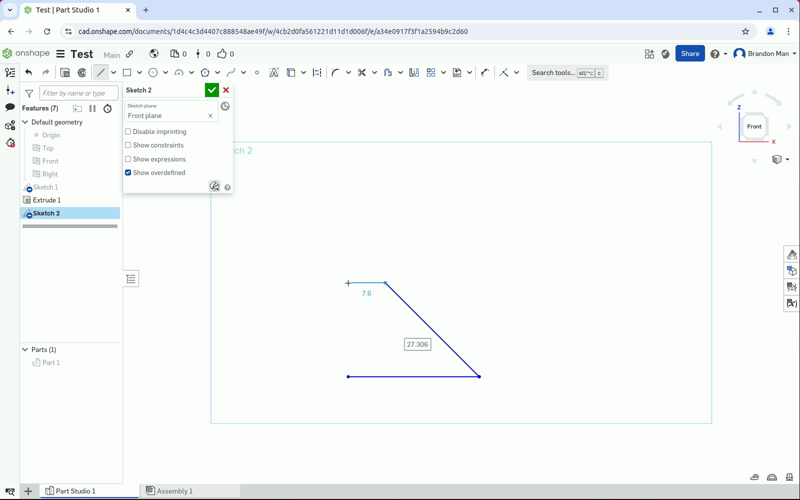
key_up(shift)
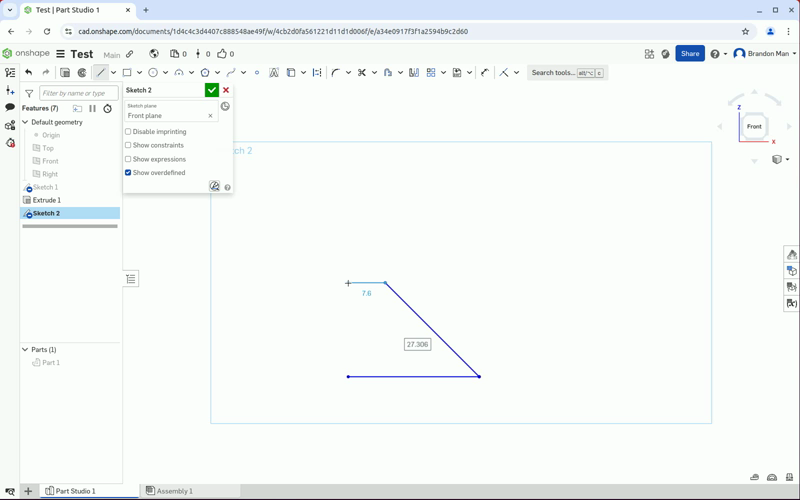
key_down(shift)
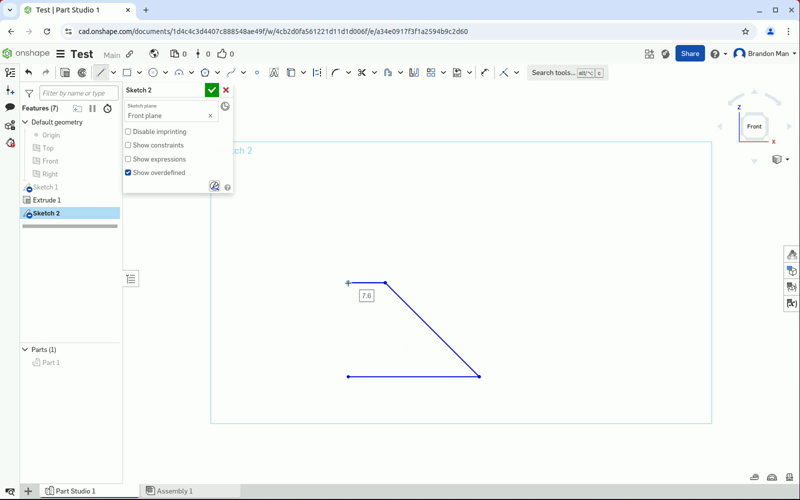
mouse_move(348, 376)
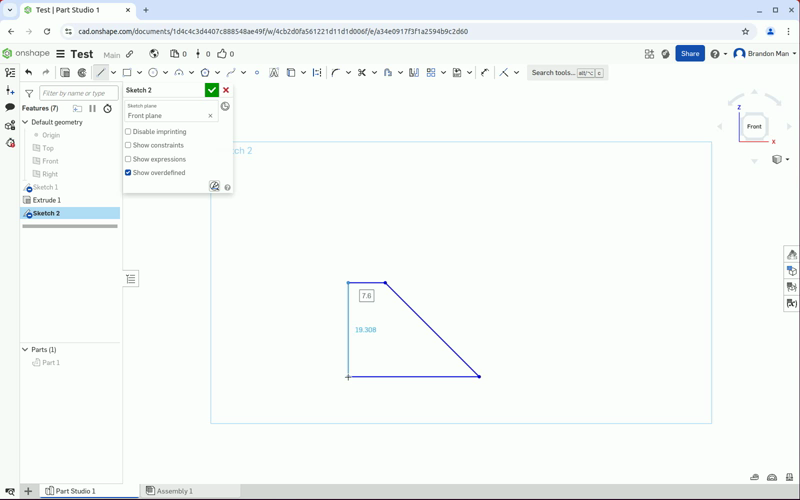
key_up(shift)
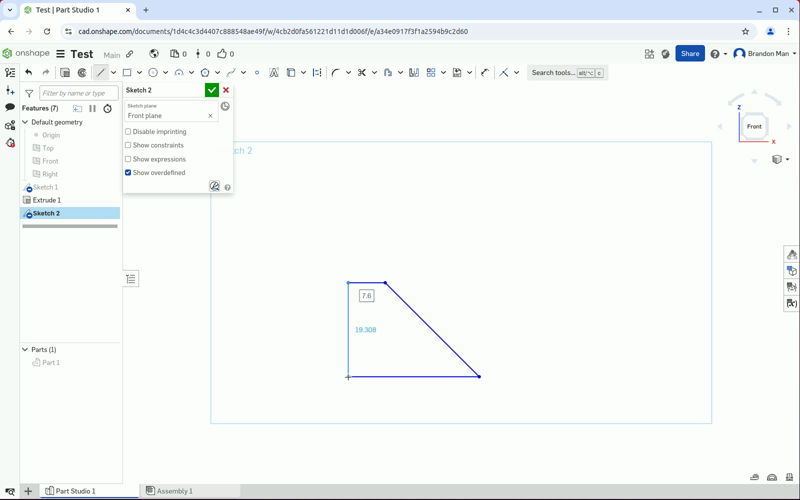
click(348, 376)
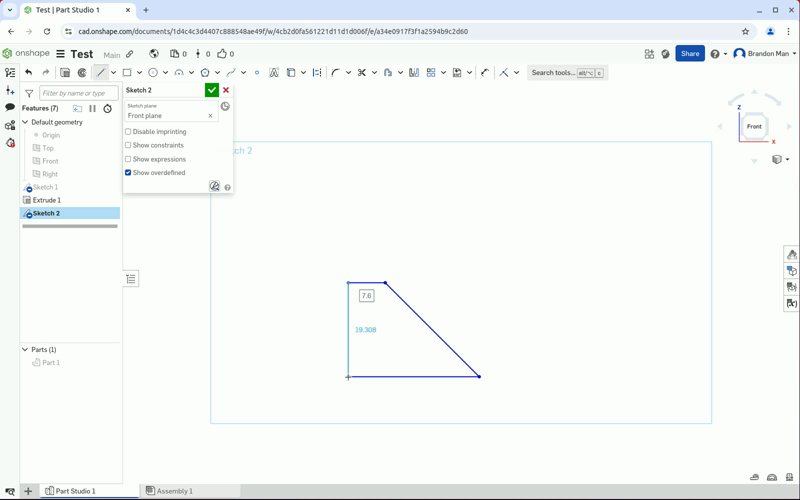
key(esc)
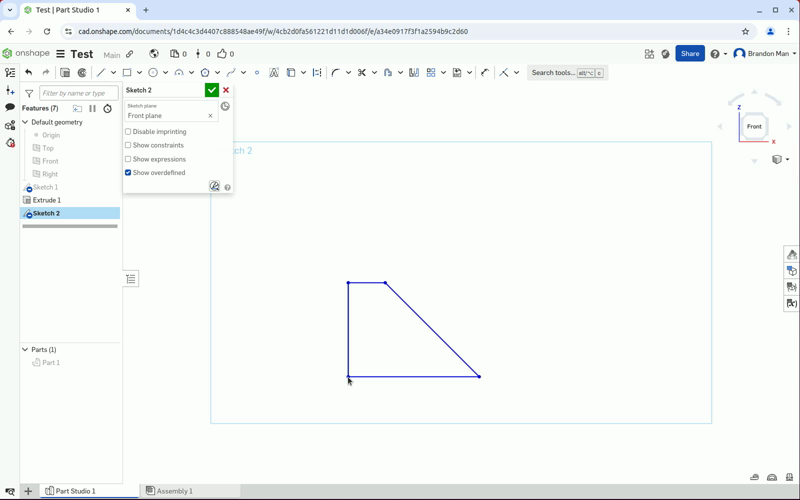
mouse_move(367, 318)
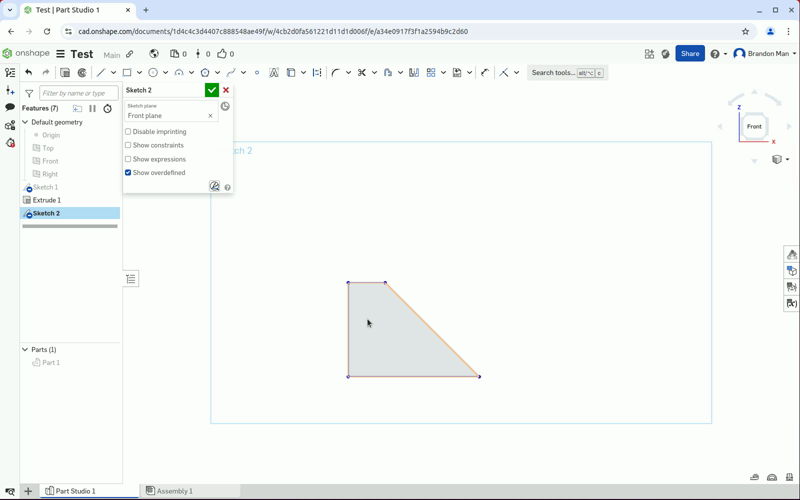
click(367, 318)
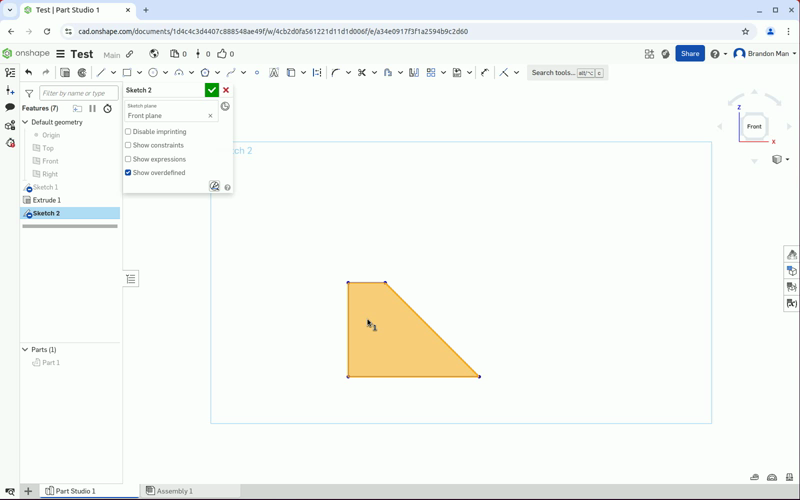
mouse_move(73, 352)
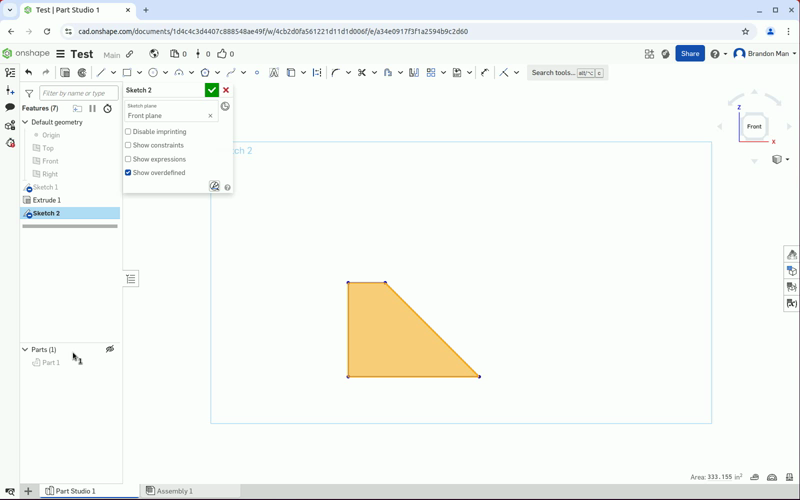
key(shift+y)
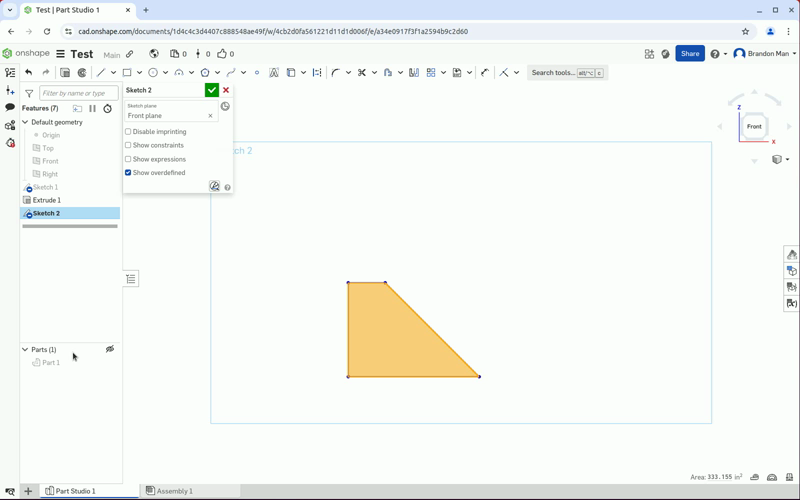
key(shift+e)
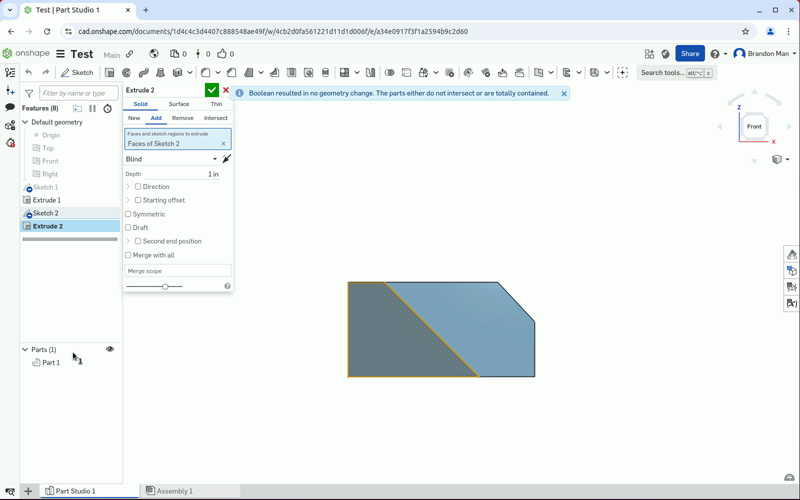
mouse_move(143, 106)
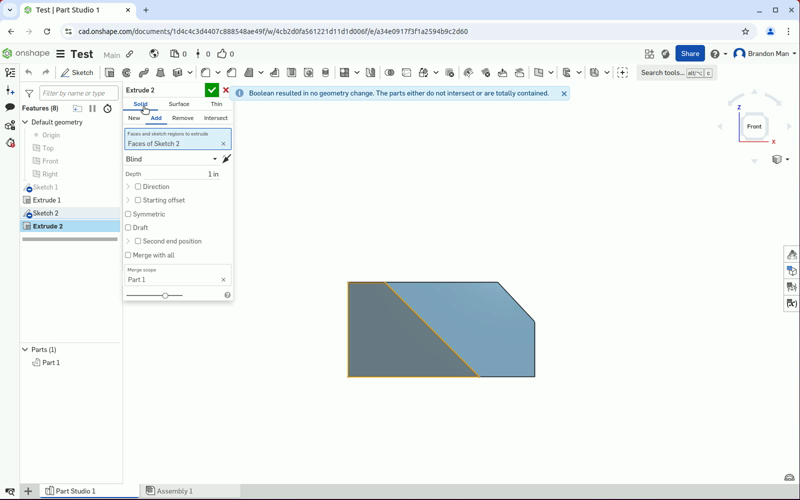
click(143, 106)
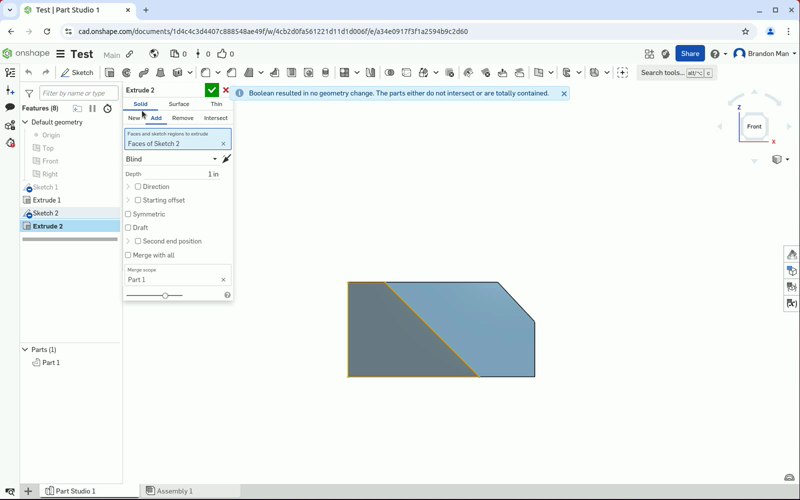
mouse_move(137, 120)
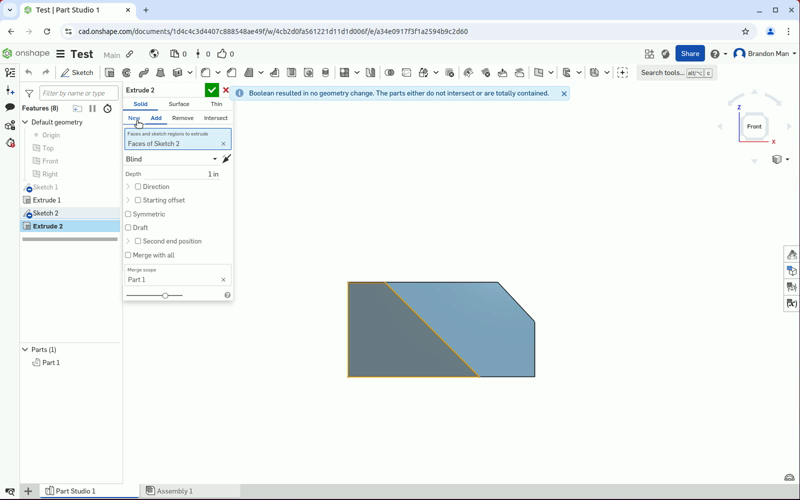
click(137, 120)
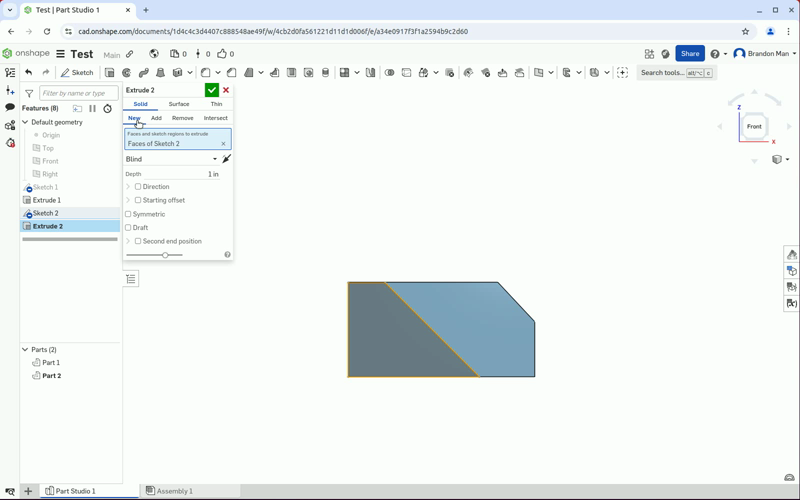
key(tab, 4)
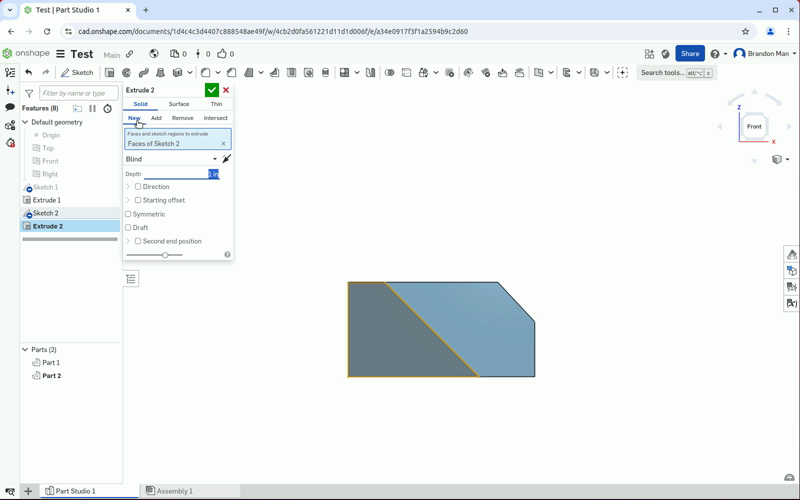
text(11.554)
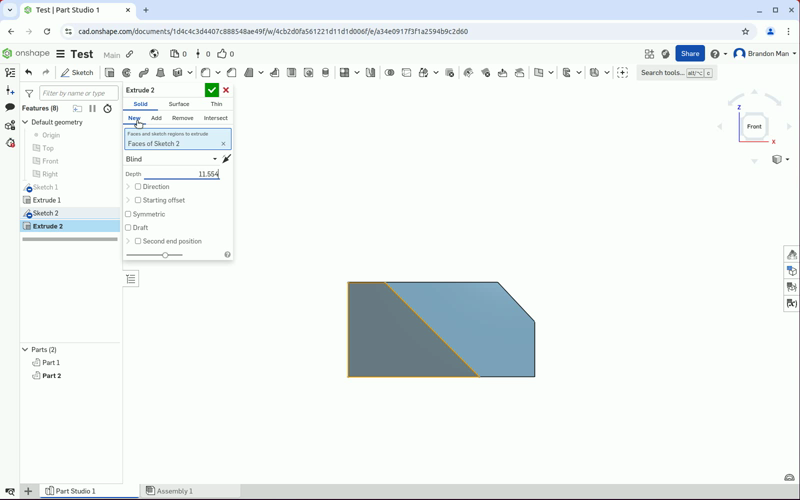
key(enter)
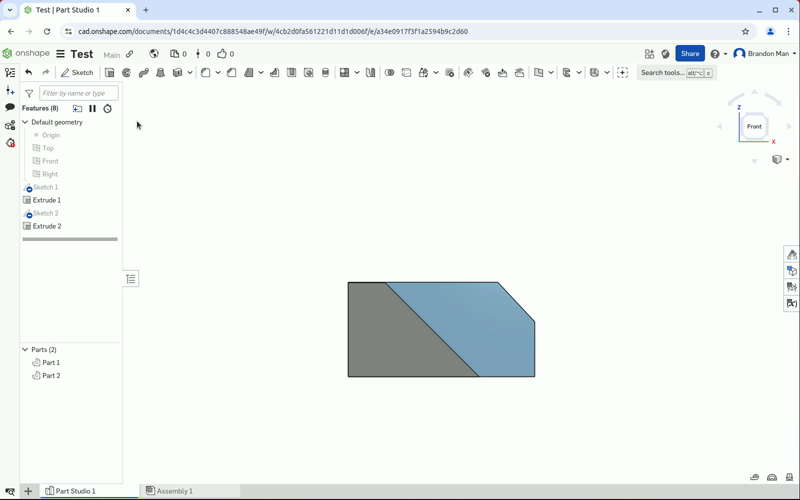
key(shift+h)
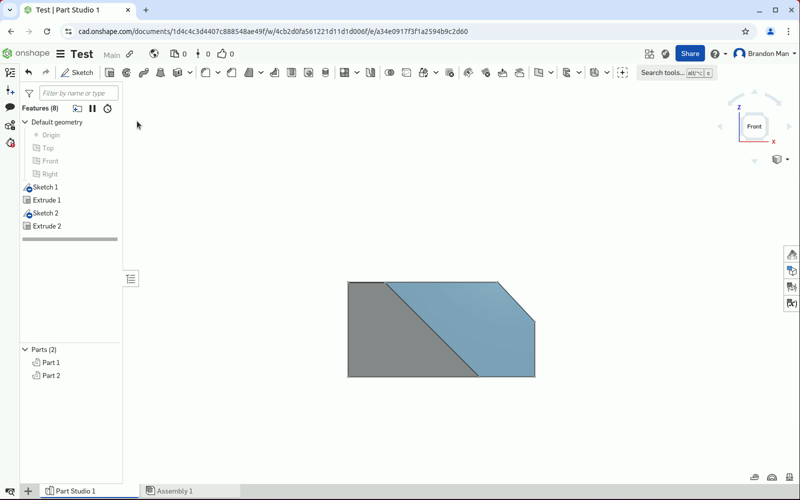
key(shift+h)
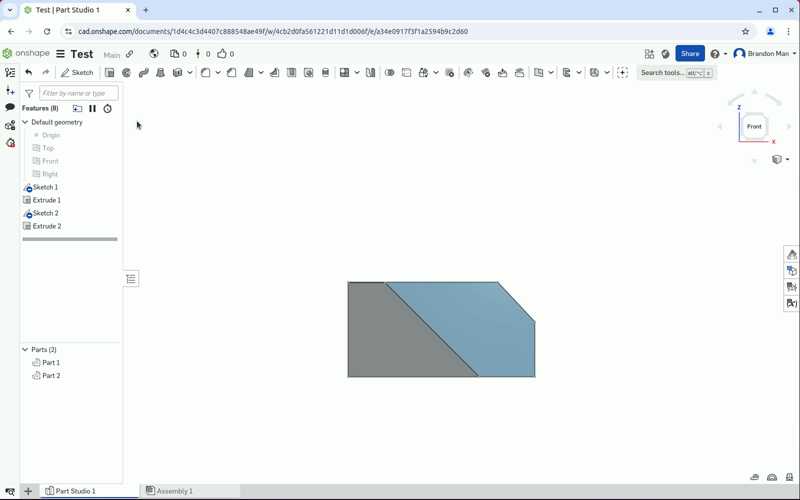
key(shift+7)
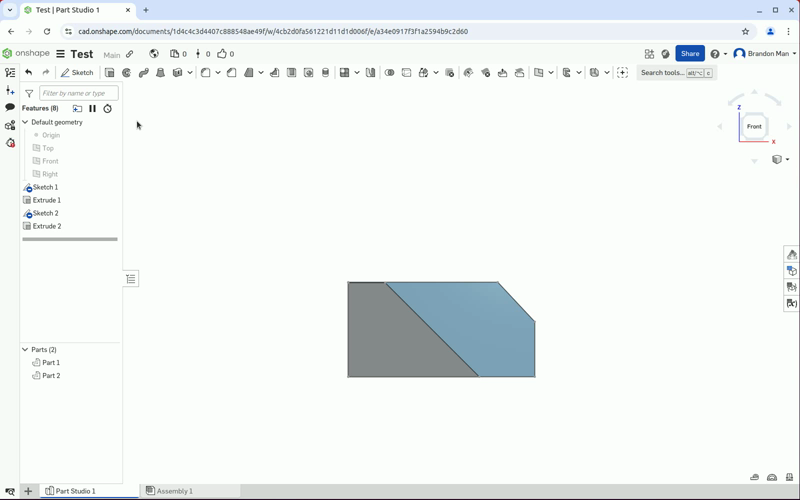
key(left, 2)
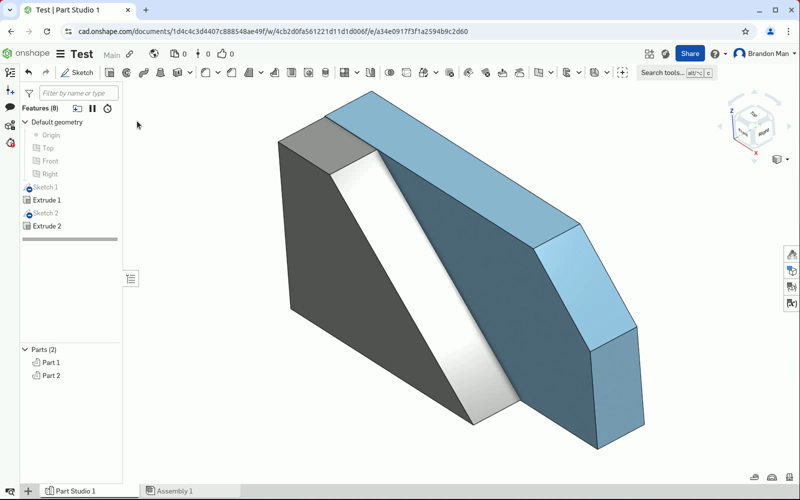
key(down, 2)
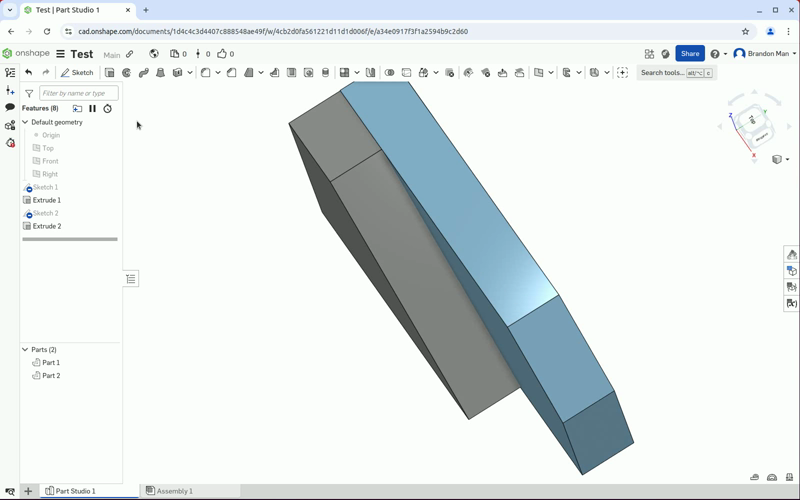
key(up, 2)
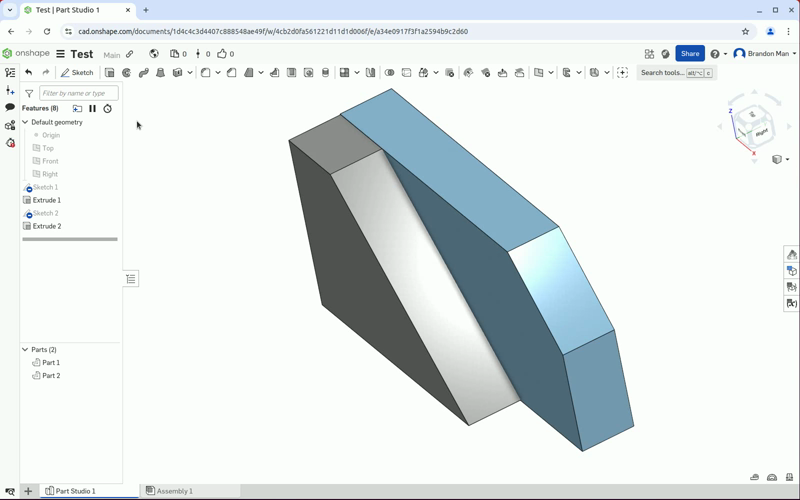
key(right, 2)
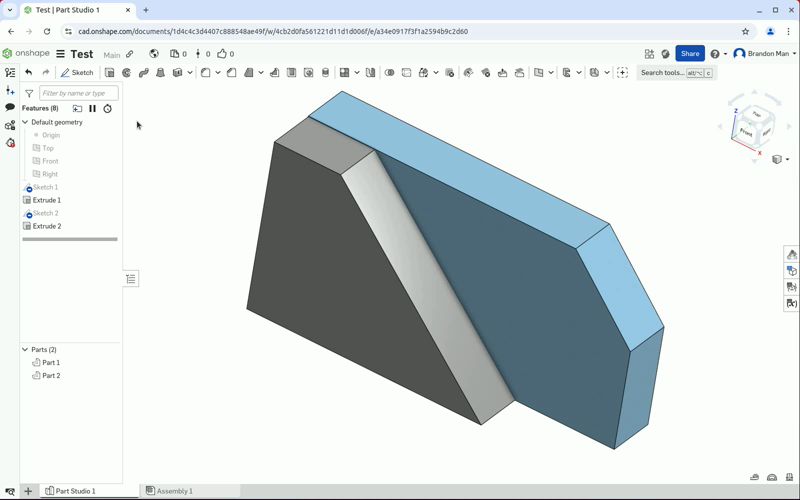
mouse_move(73, 189)
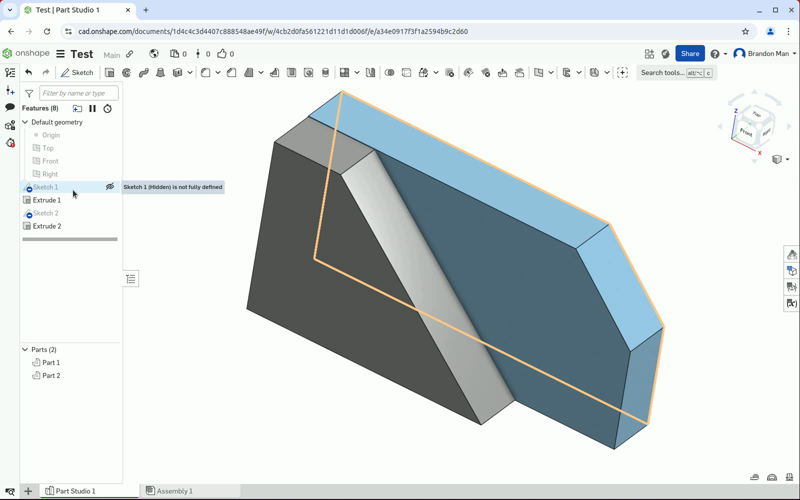
click(73, 189)